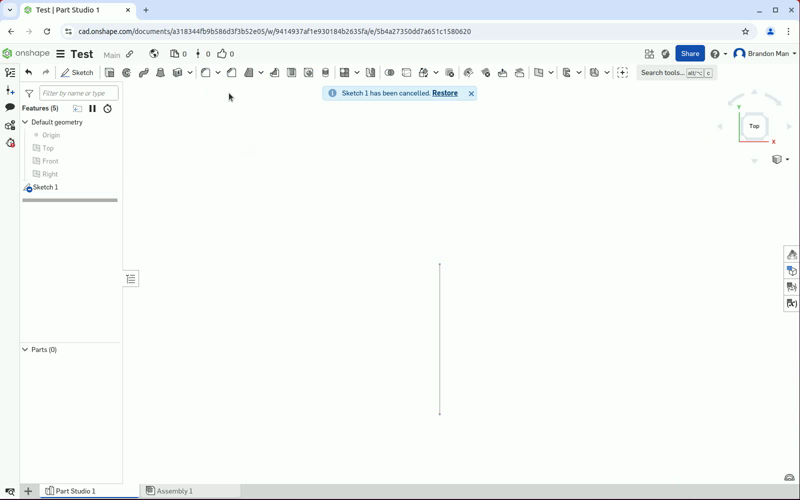
key(shift+h)
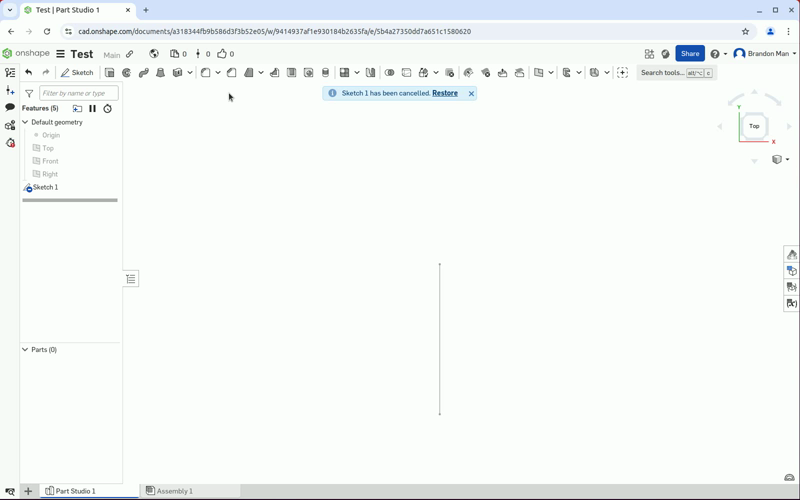
key(shift+s)
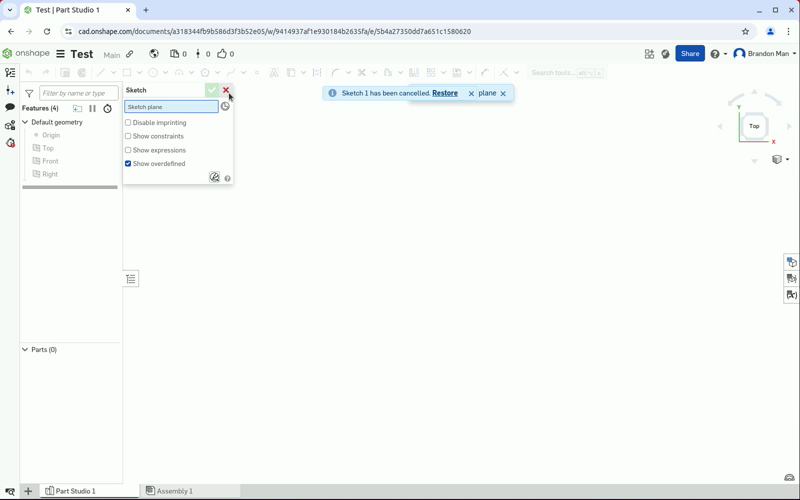
mouse_move(73, 150)
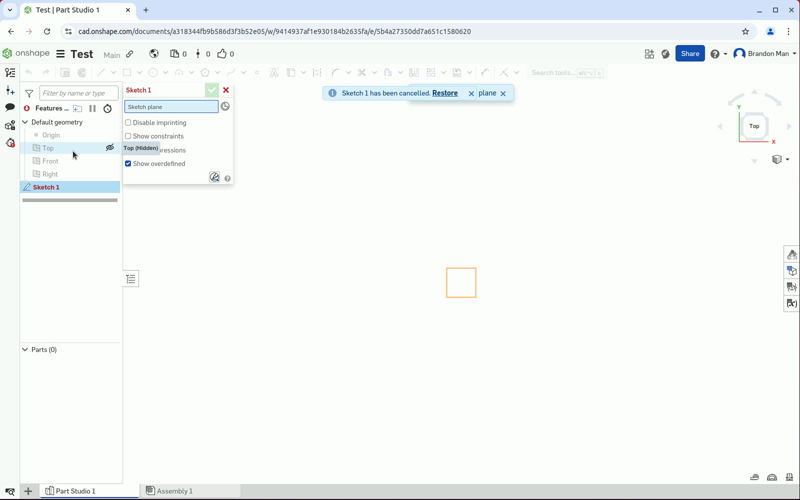
click(73, 150)
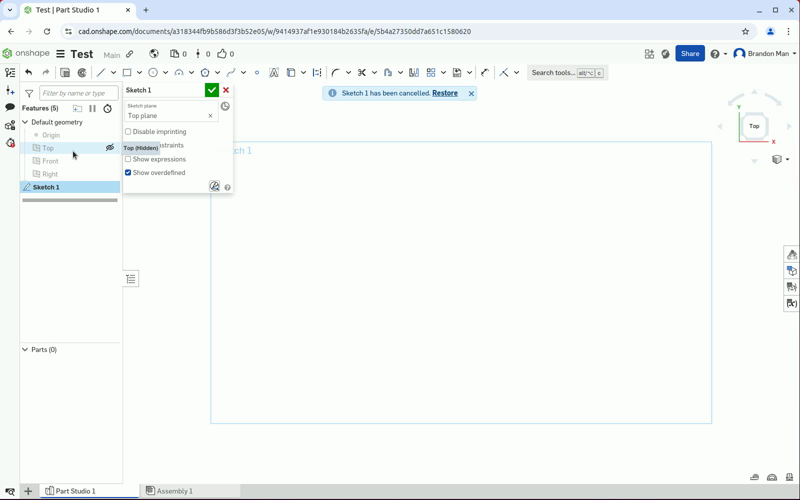
mouse_move(73, 352)
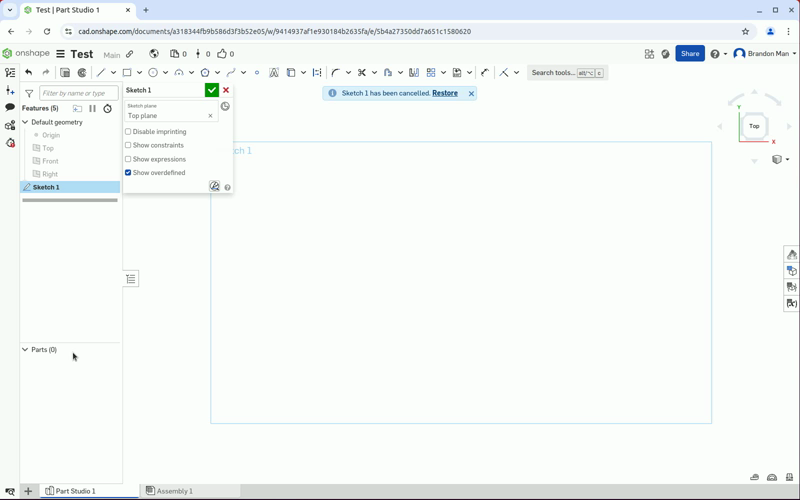
key(y)
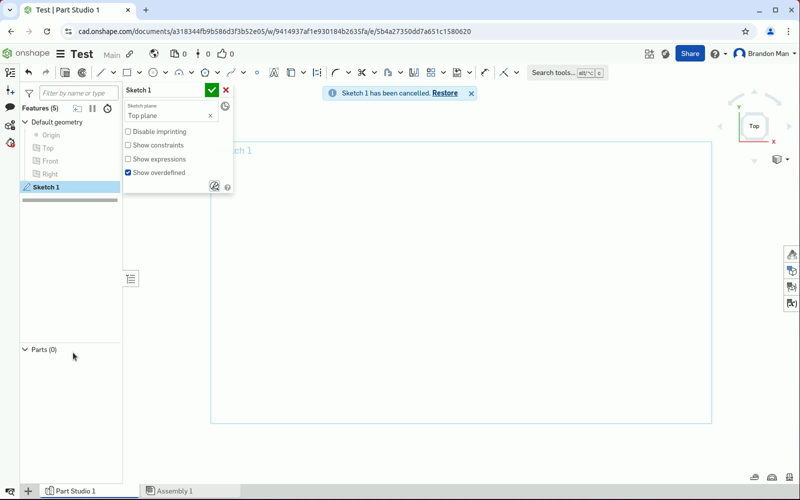
key(c)
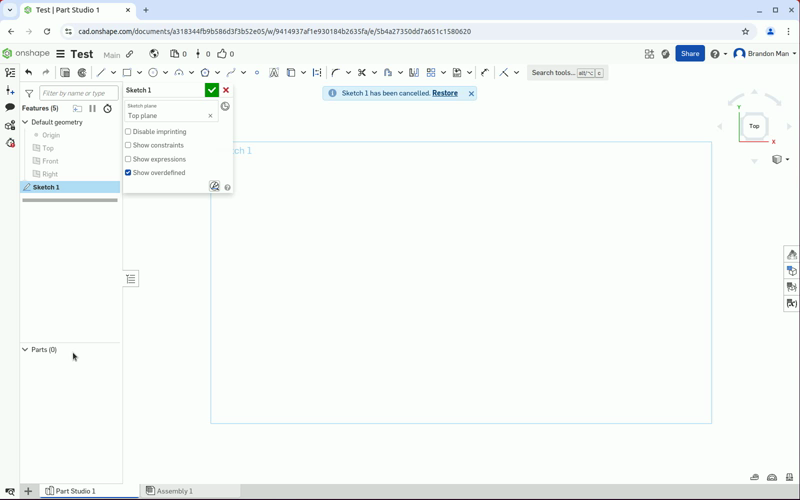
key_down(shift)
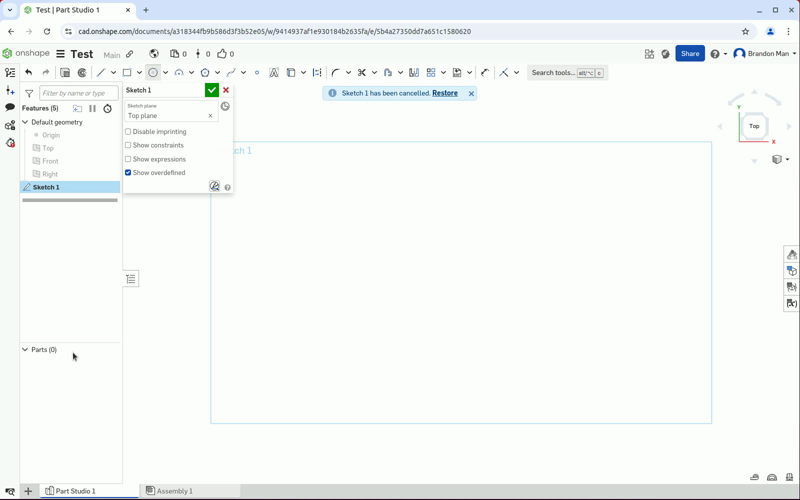
mouse_move(461, 282)
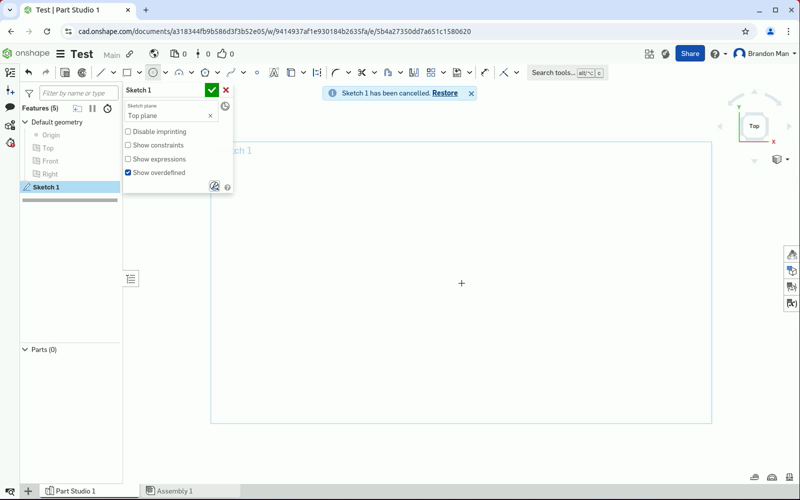
click(461, 282)
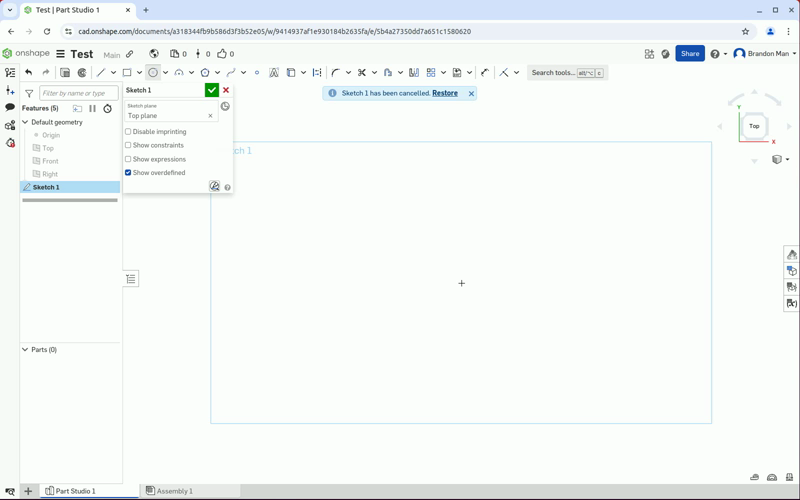
key_up(shift)
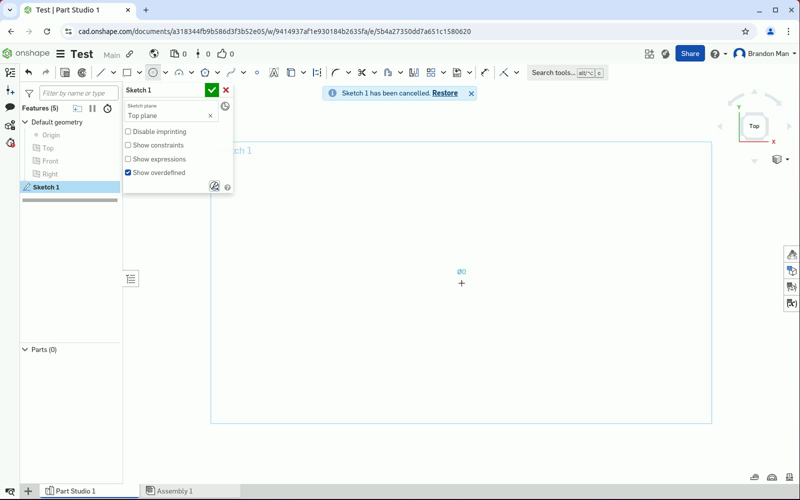
mouse_move(548, 282)
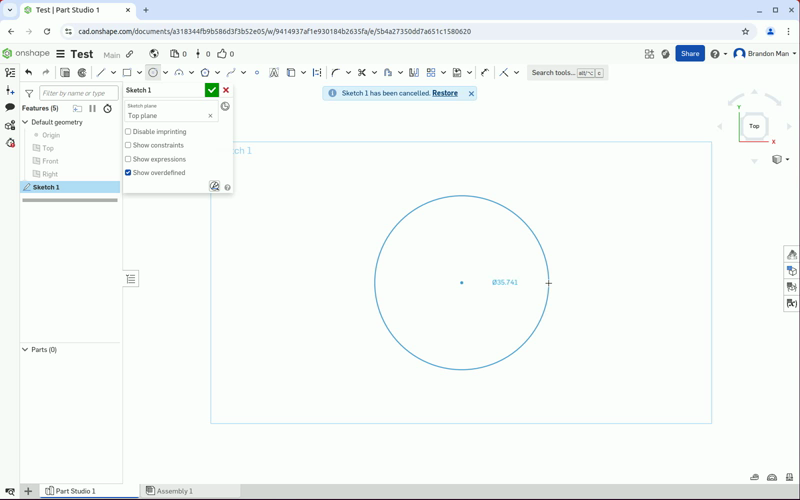
click(548, 282)
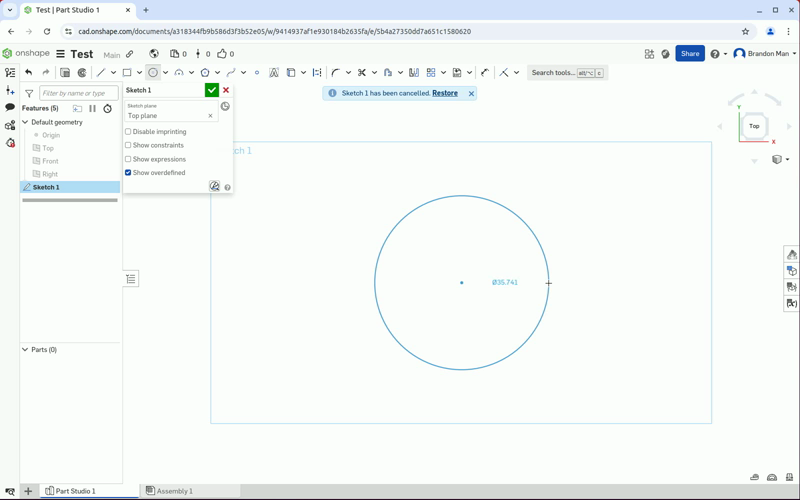
key(esc)
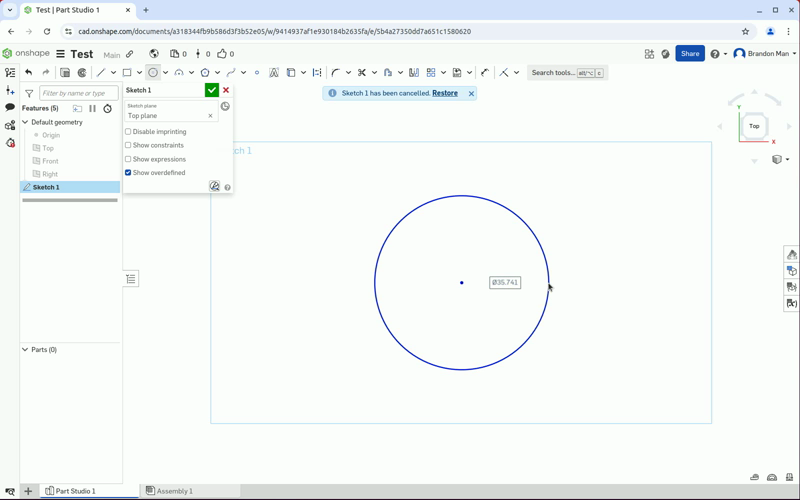
key(c)
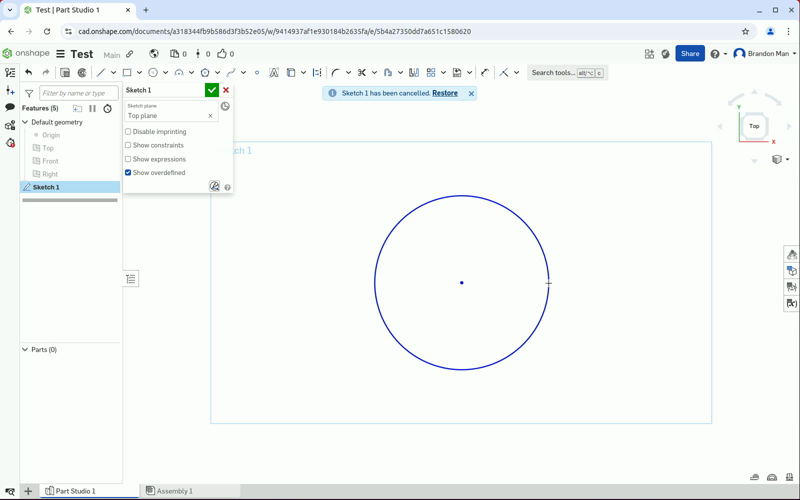
key_down(shift)
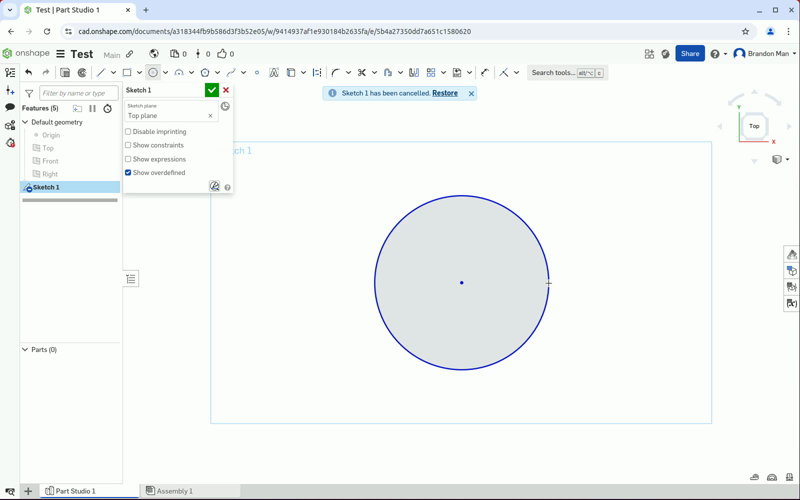
mouse_move(398, 282)
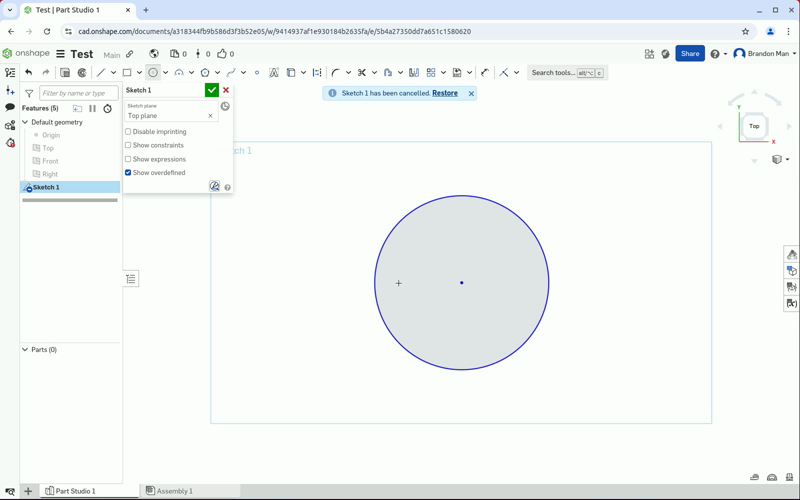
click(398, 282)
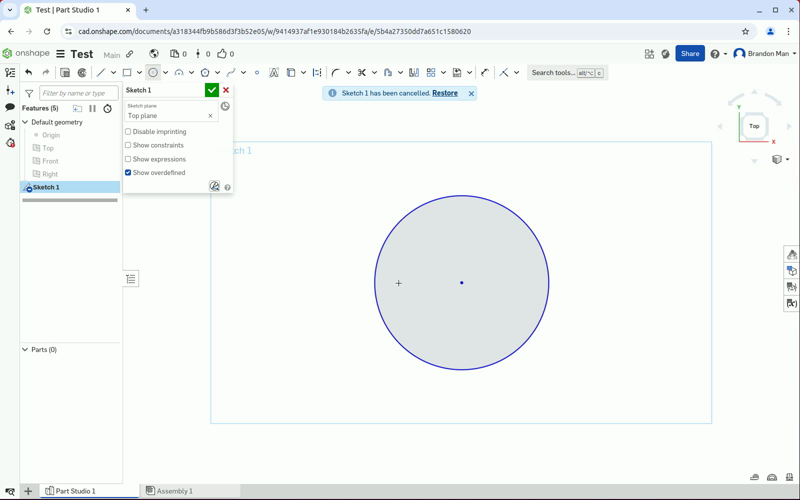
key_up(shift)
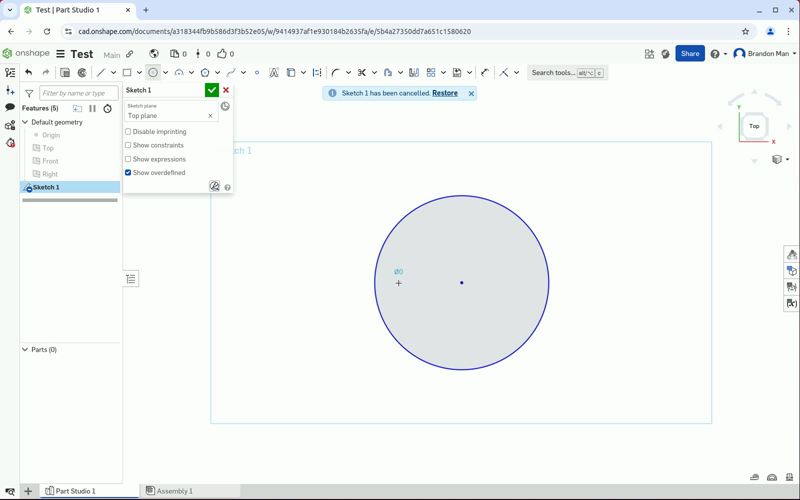
mouse_move(409, 282)
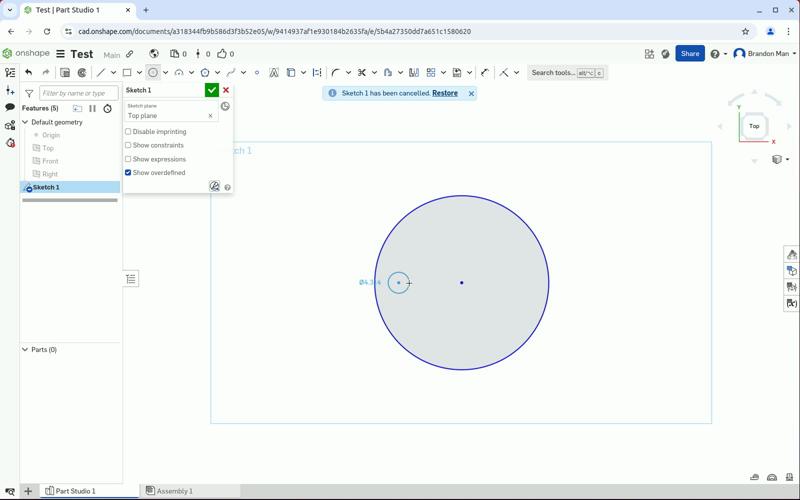
click(409, 282)
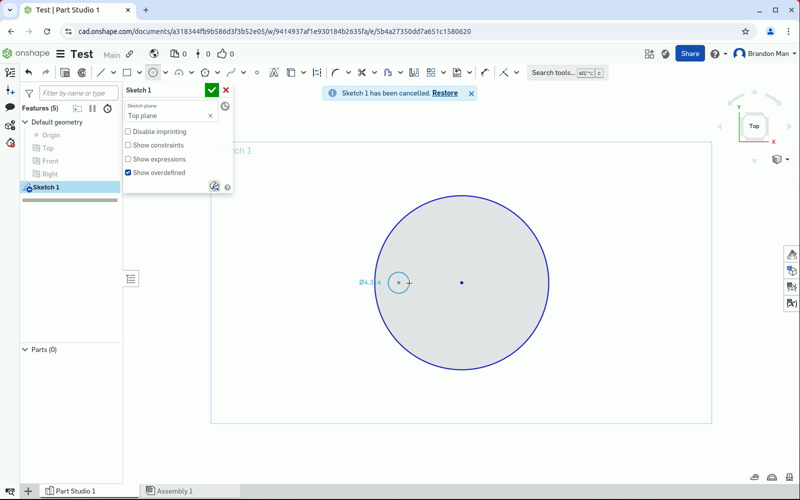
key(esc)
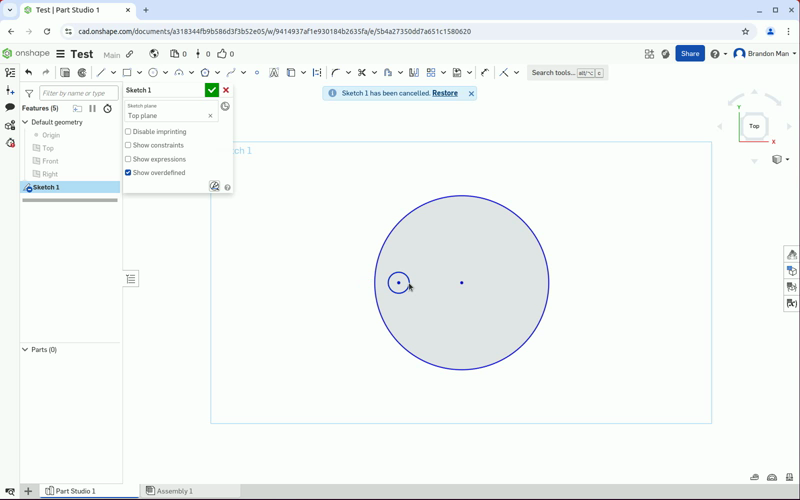
key(c)
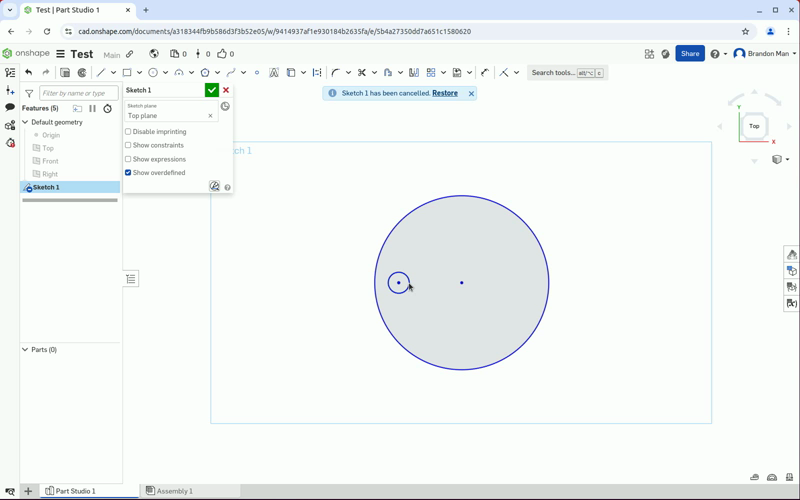
key_down(shift)
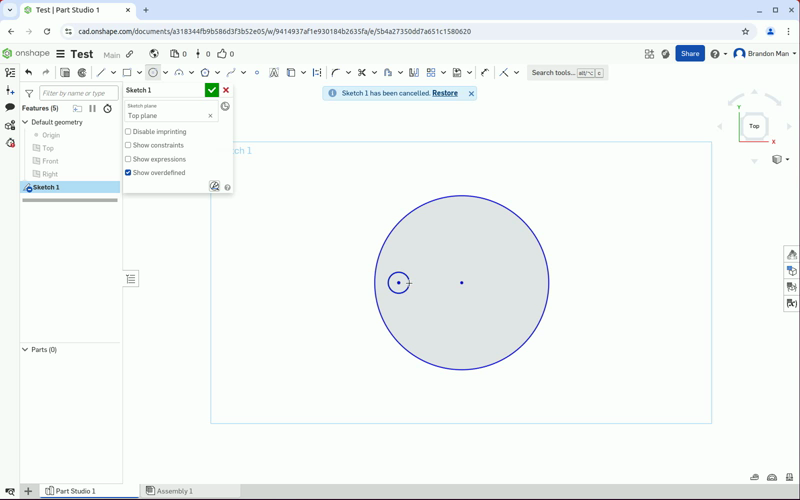
mouse_move(461, 282)
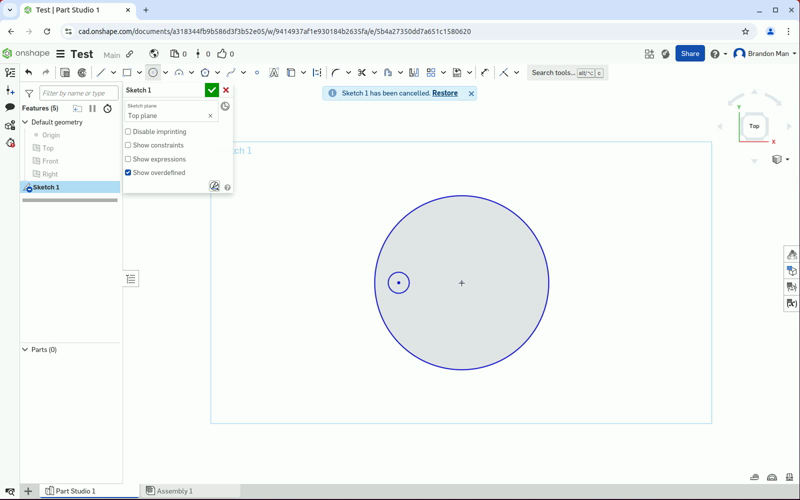
click(461, 282)
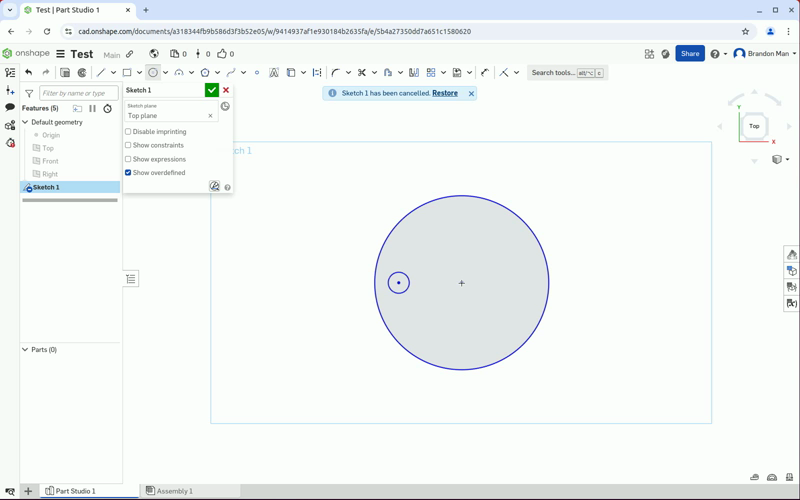
key_up(shift)
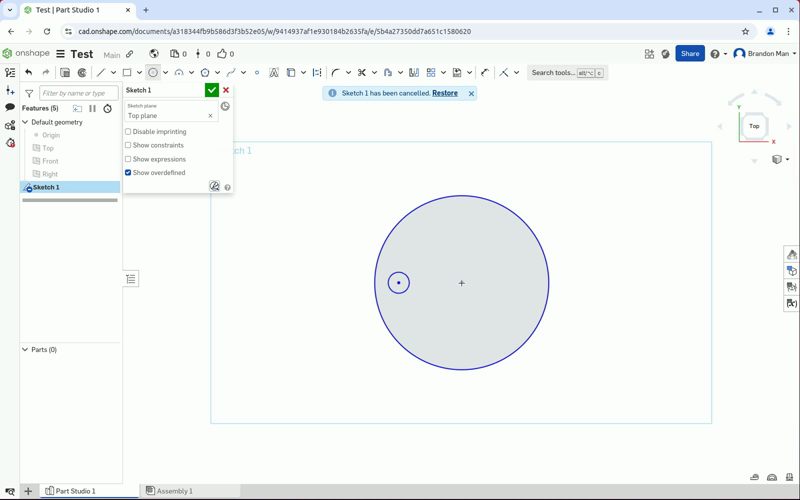
mouse_move(485, 282)
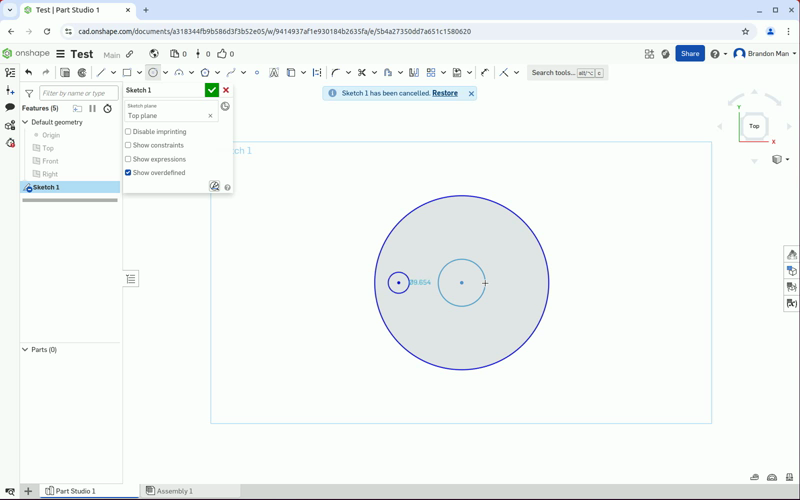
click(485, 282)
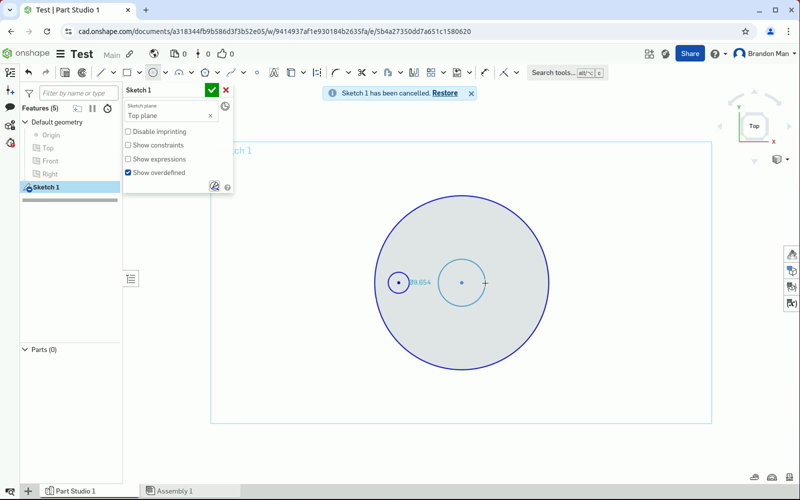
key(esc)
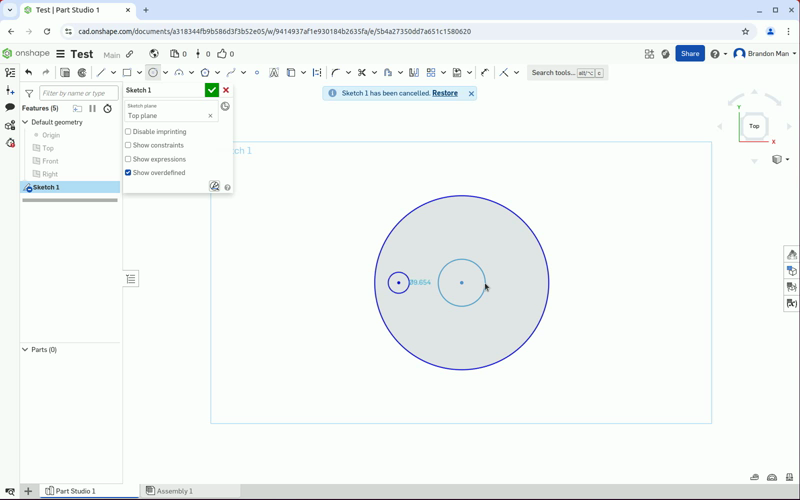
key(c)
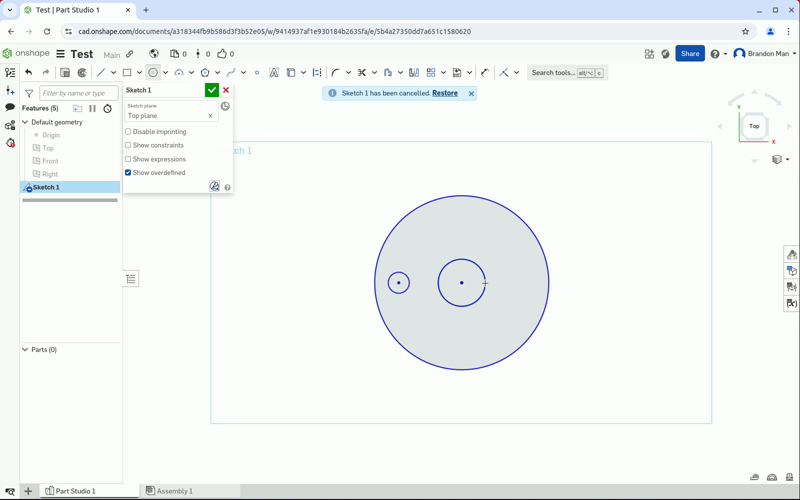
key_down(shift)
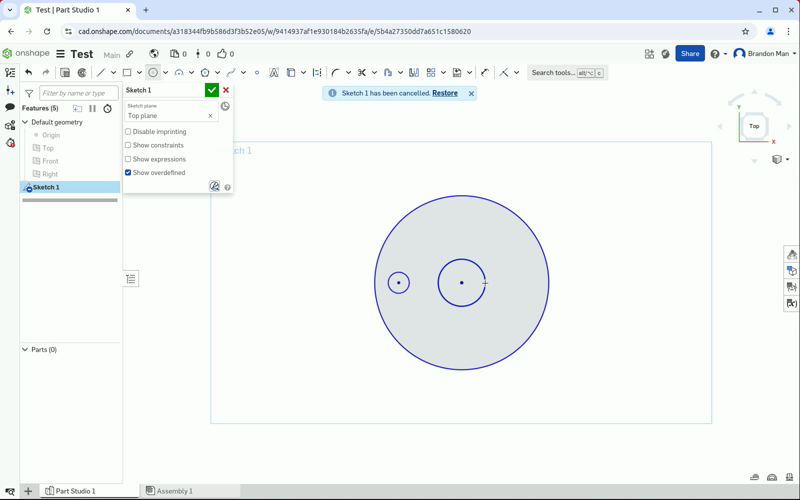
mouse_move(461, 346)
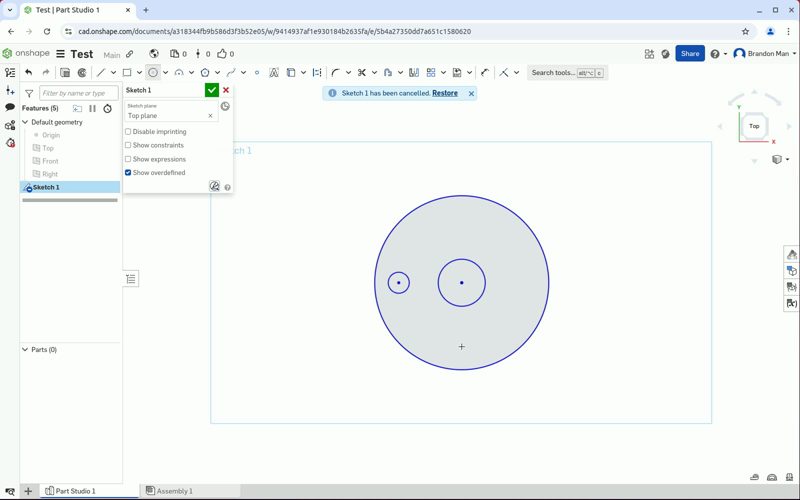
click(461, 346)
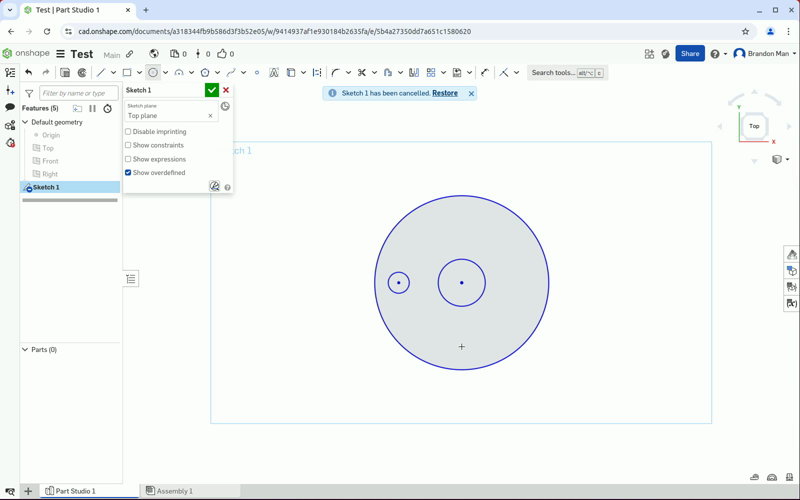
key_up(shift)
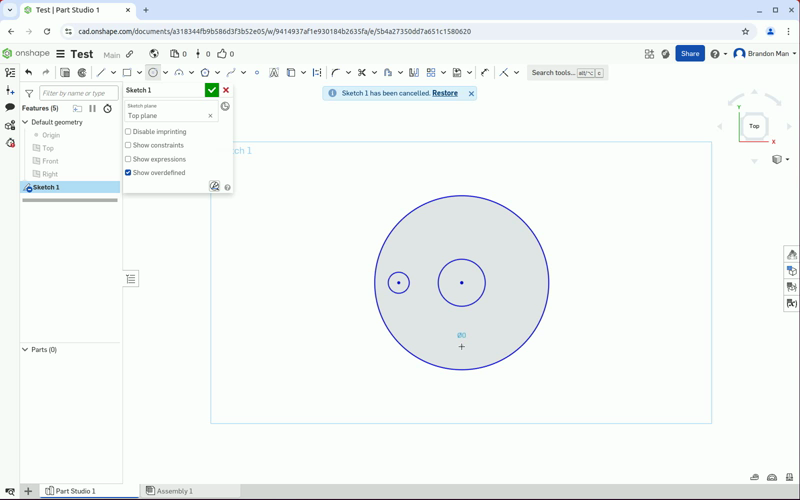
mouse_move(472, 346)
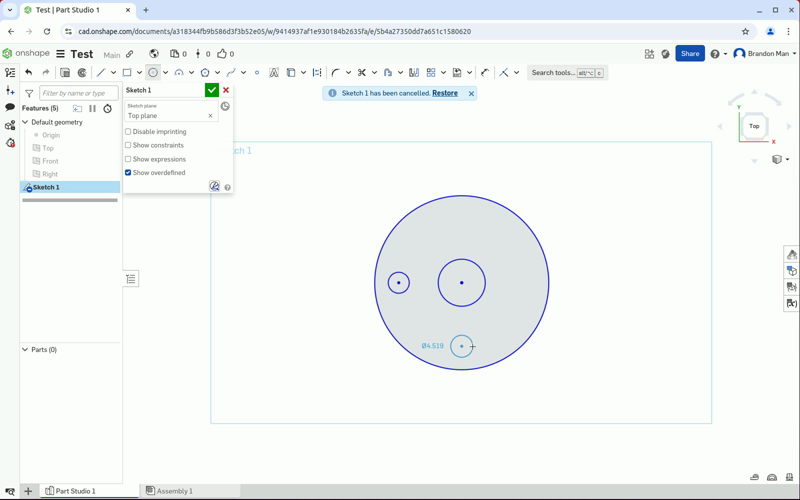
click(472, 346)
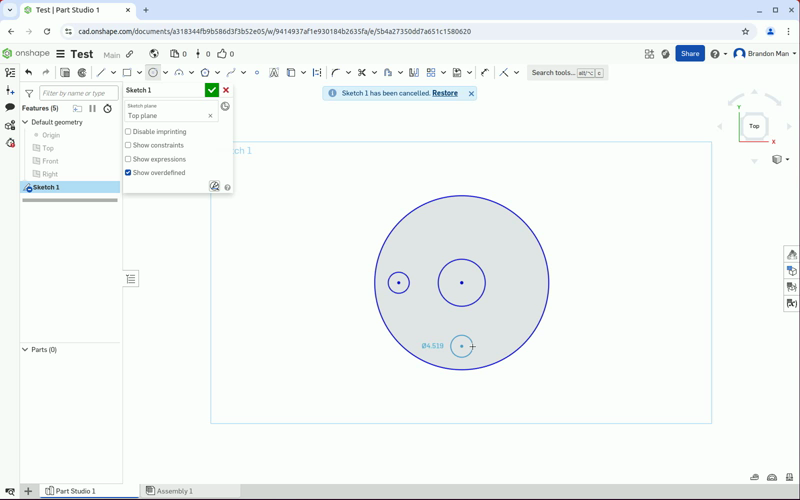
key(esc)
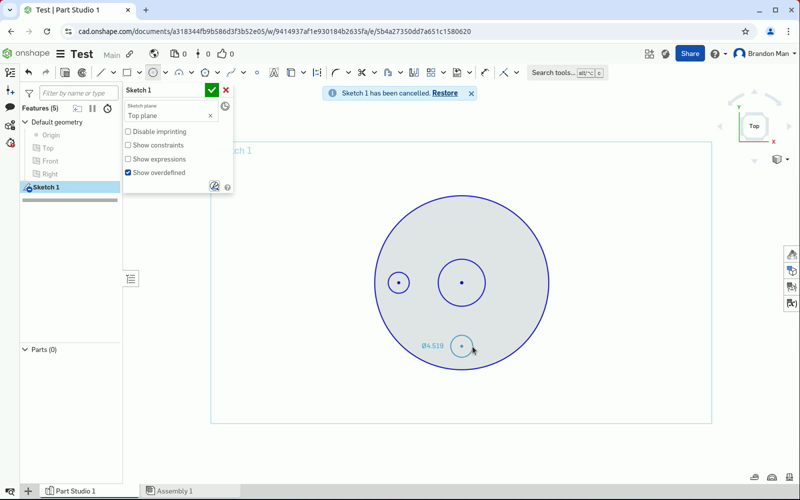
key(c)
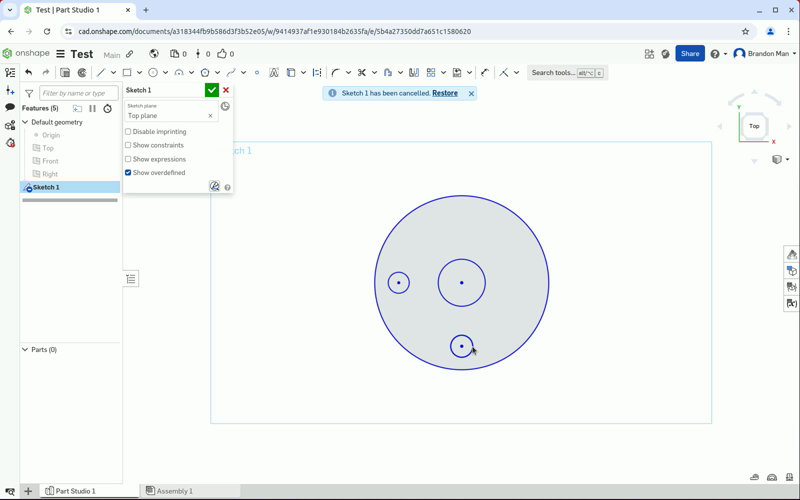
key_down(shift)
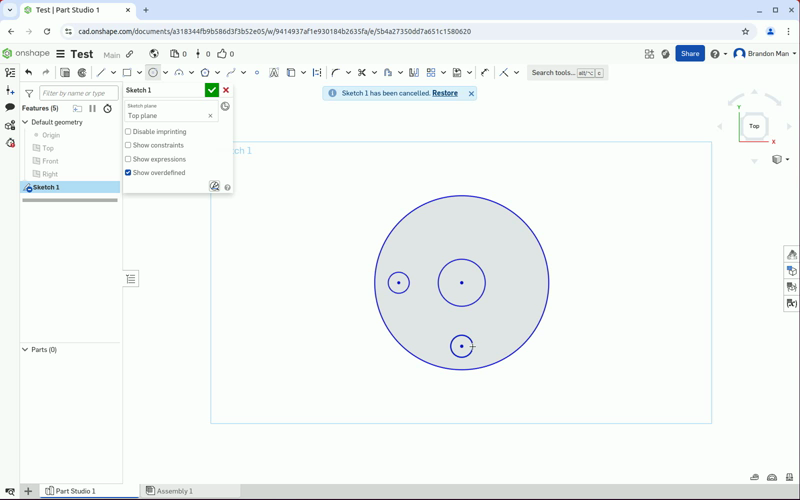
mouse_move(461, 219)
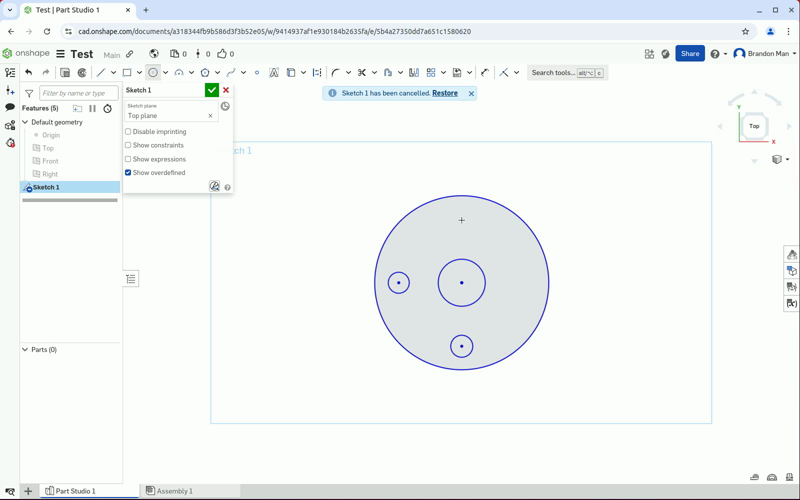
click(461, 219)
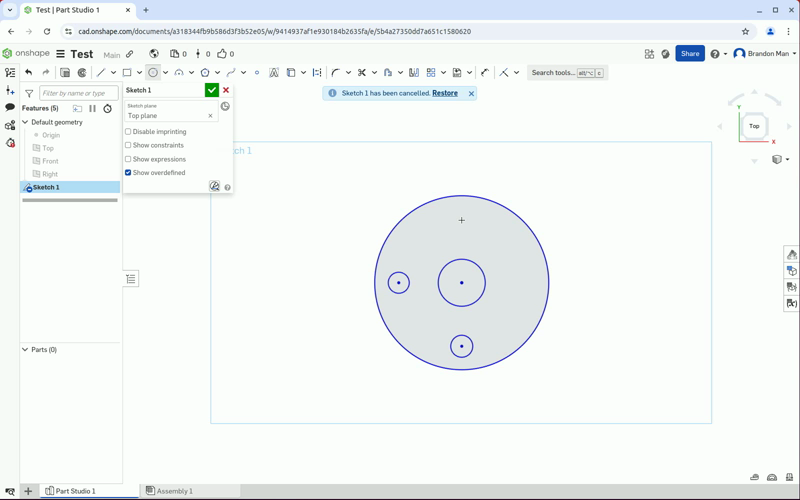
key_up(shift)
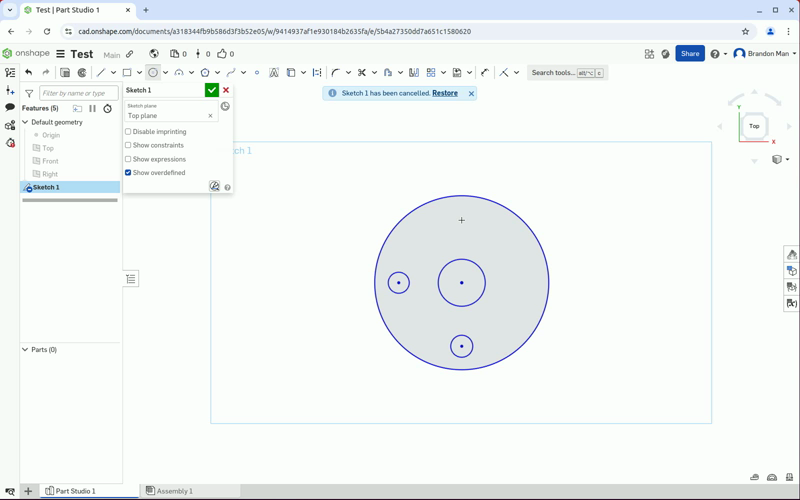
mouse_move(472, 219)
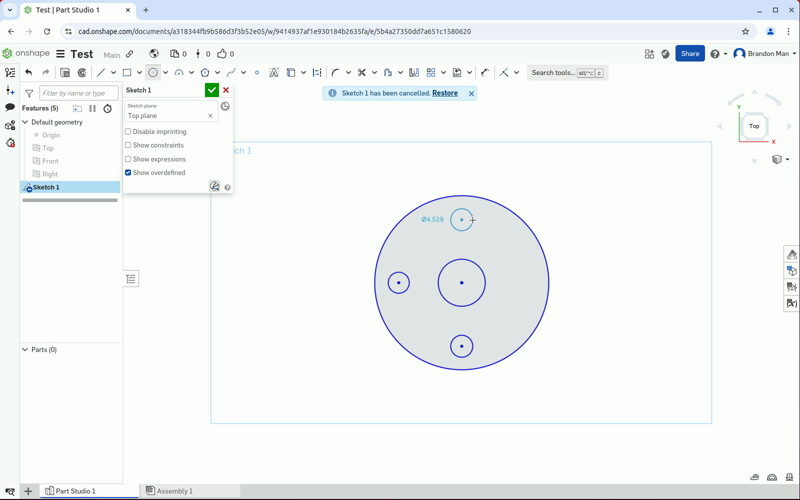
click(472, 219)
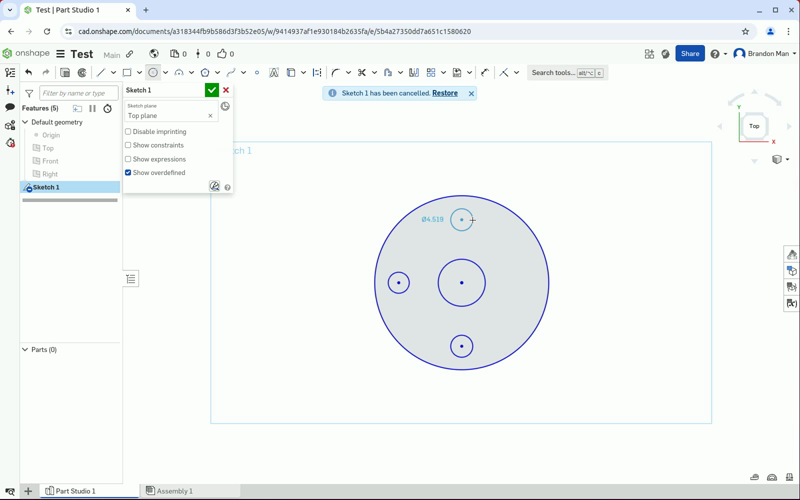
key(esc)
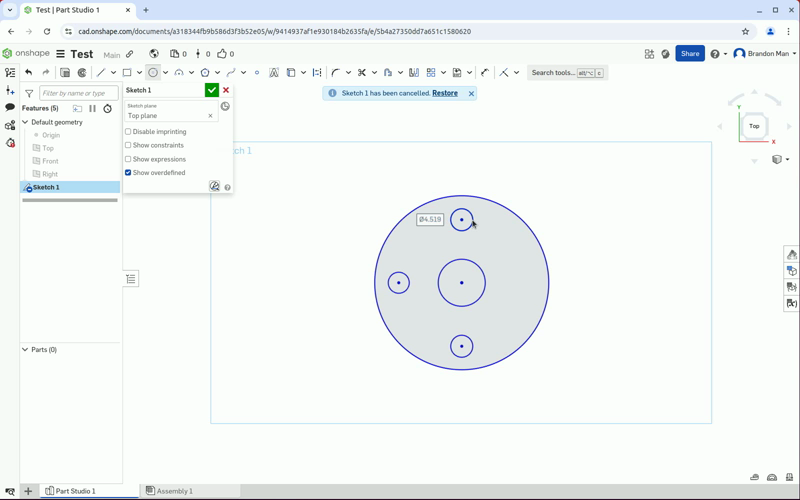
key(c)
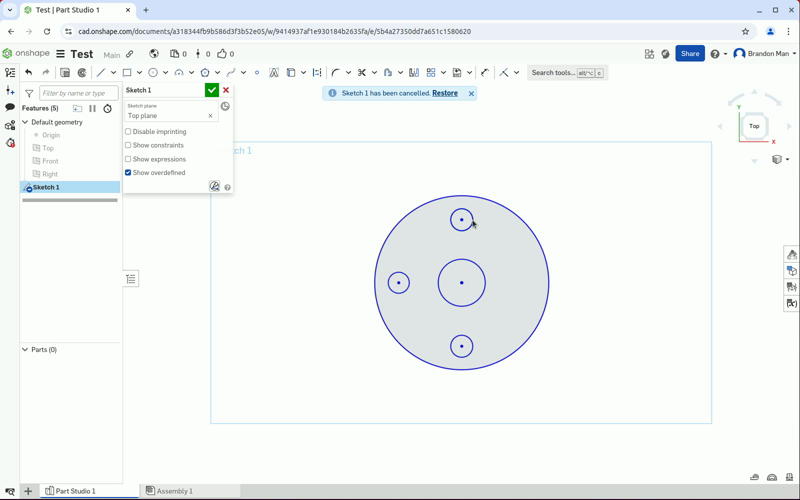
key_down(shift)
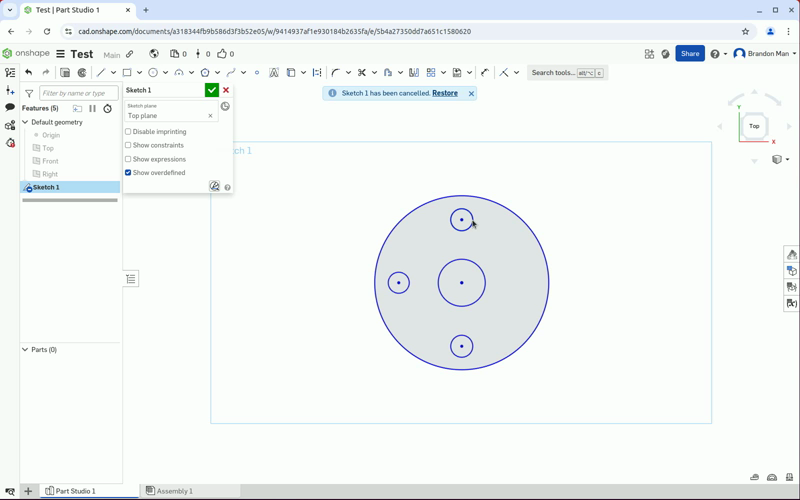
mouse_move(523, 282)
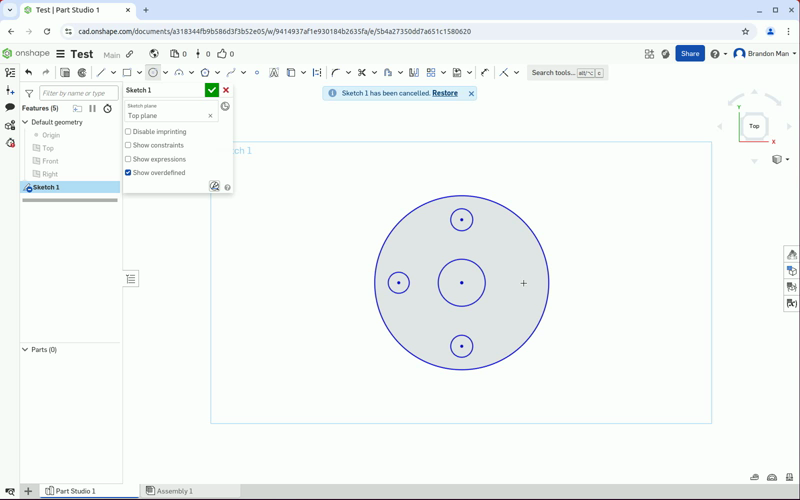
click(523, 282)
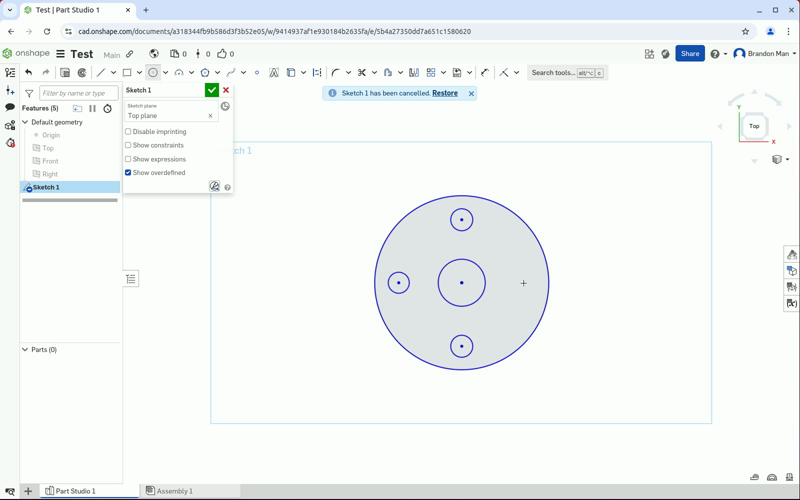
key_up(shift)
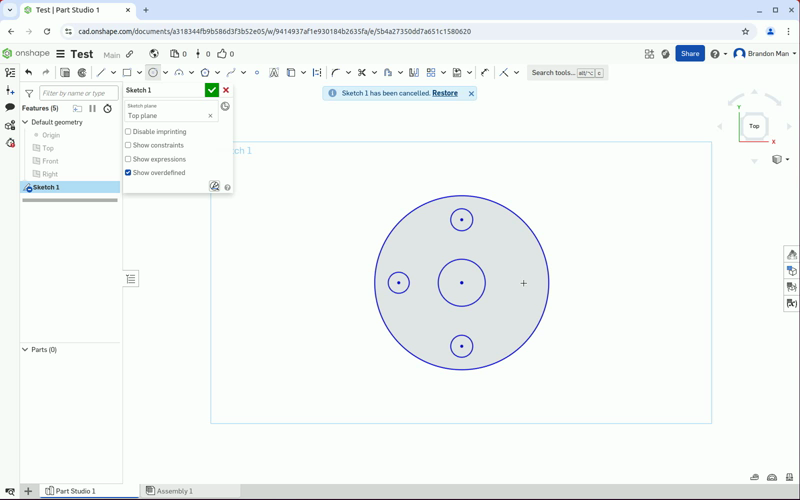
mouse_move(534, 282)
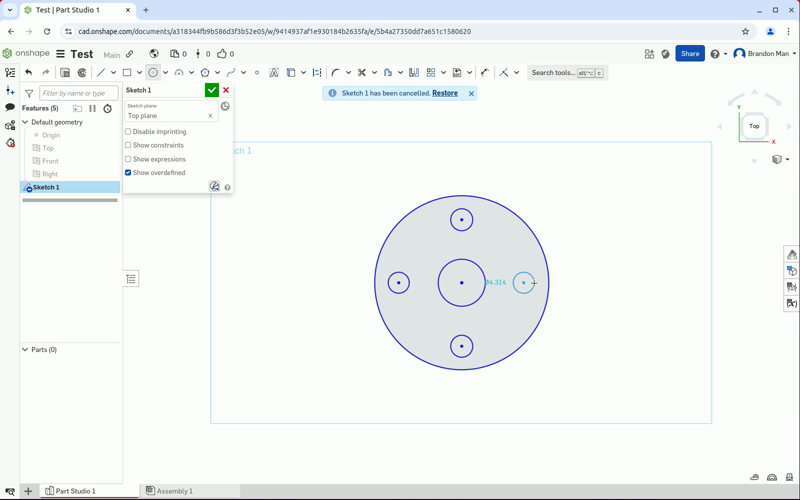
click(534, 282)
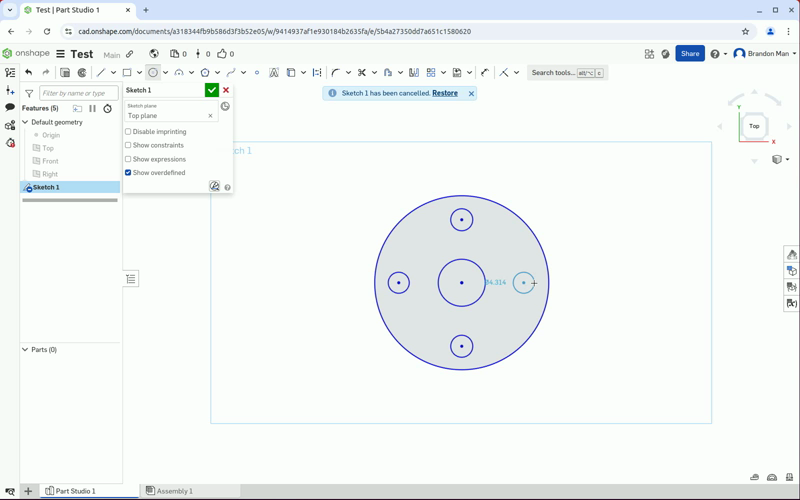
key(esc)
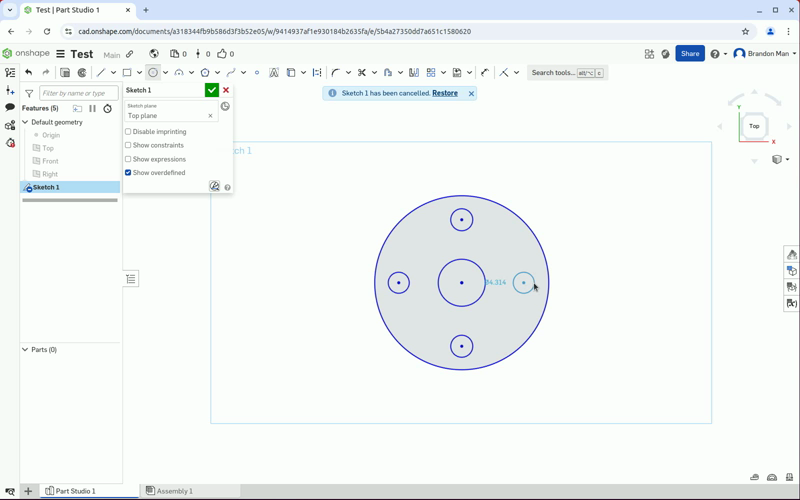
mouse_move(511, 331)
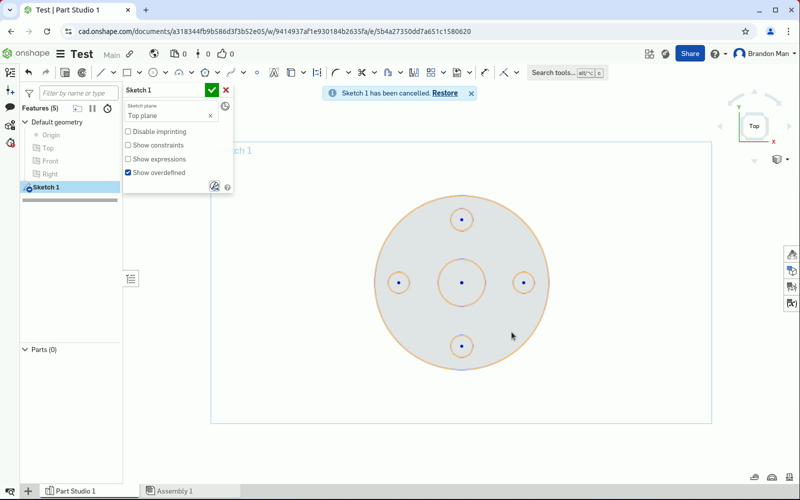
click(511, 331)
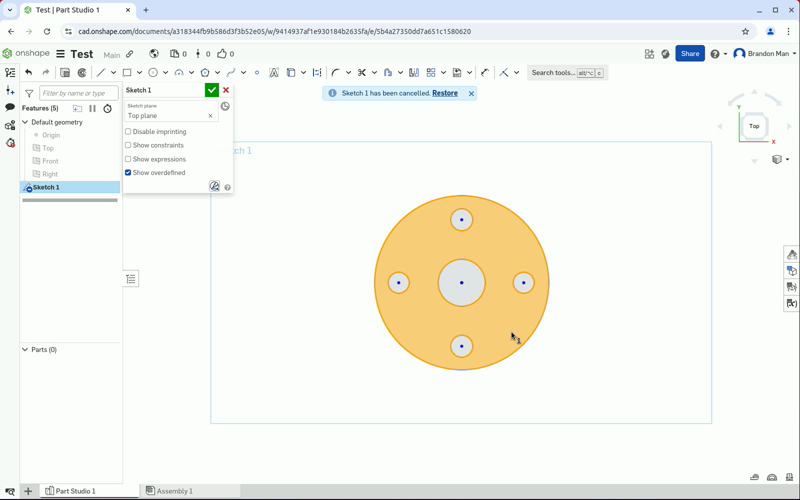
mouse_move(73, 352)
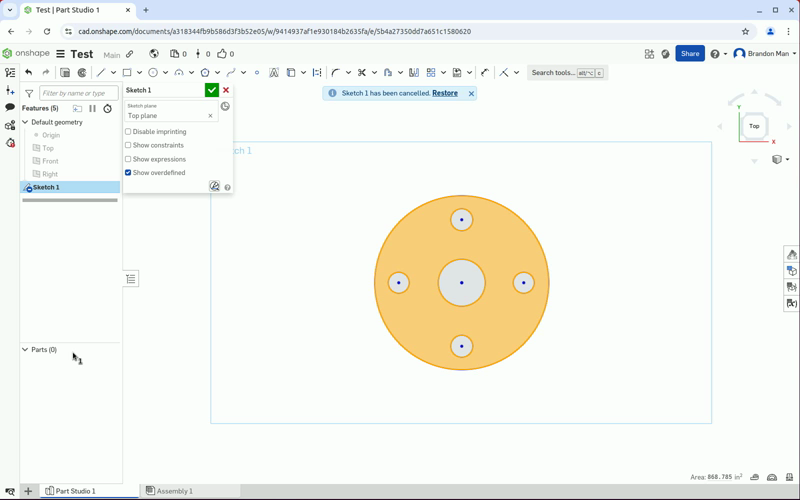
key(shift+y)
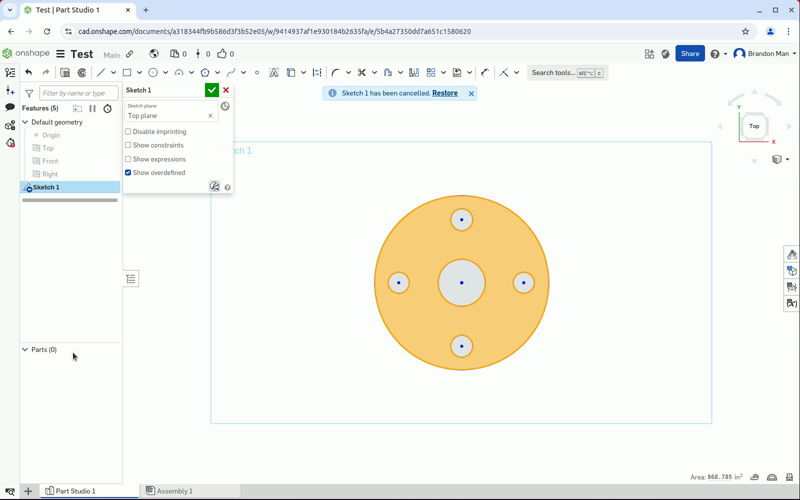
key(shift+e)
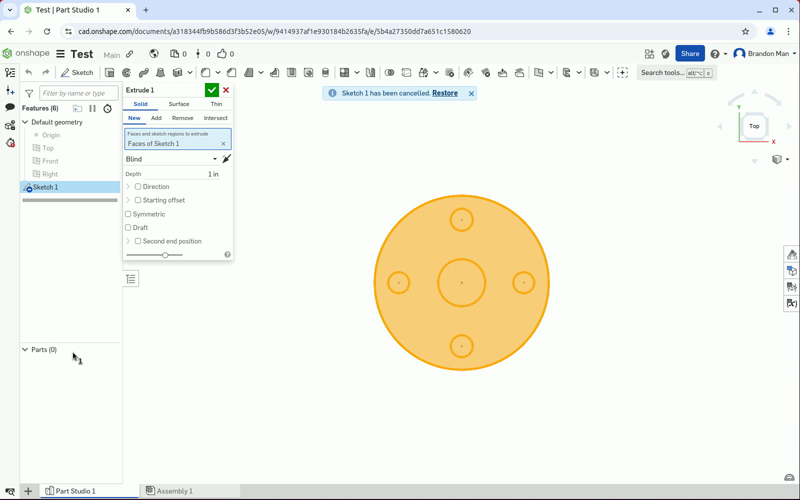
mouse_move(143, 106)
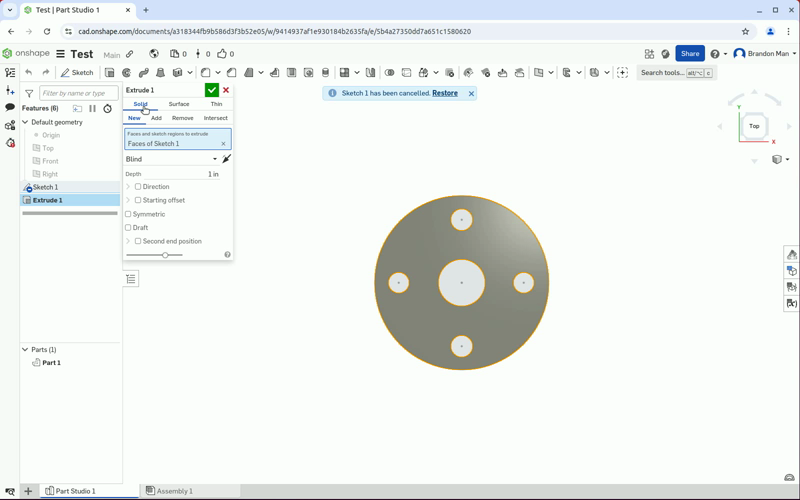
click(143, 106)
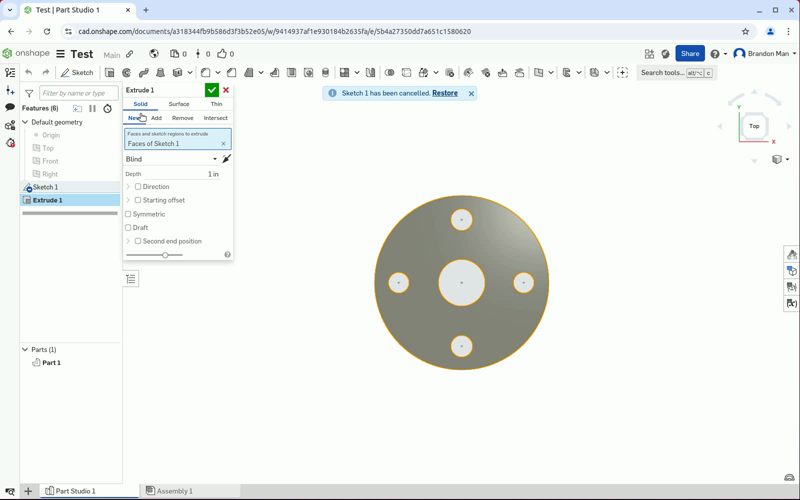
mouse_move(137, 120)
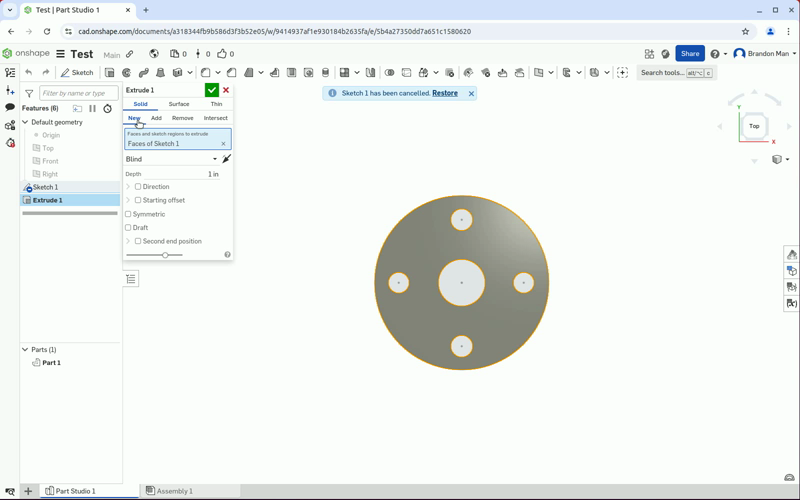
click(137, 120)
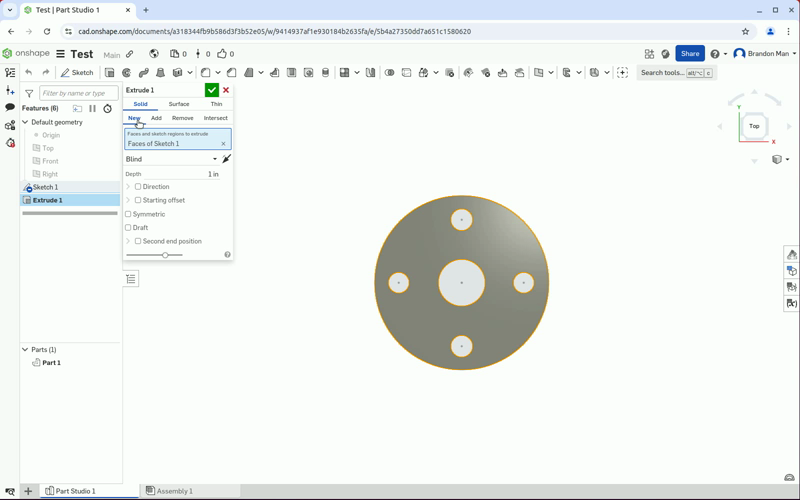
key(tab, 4)
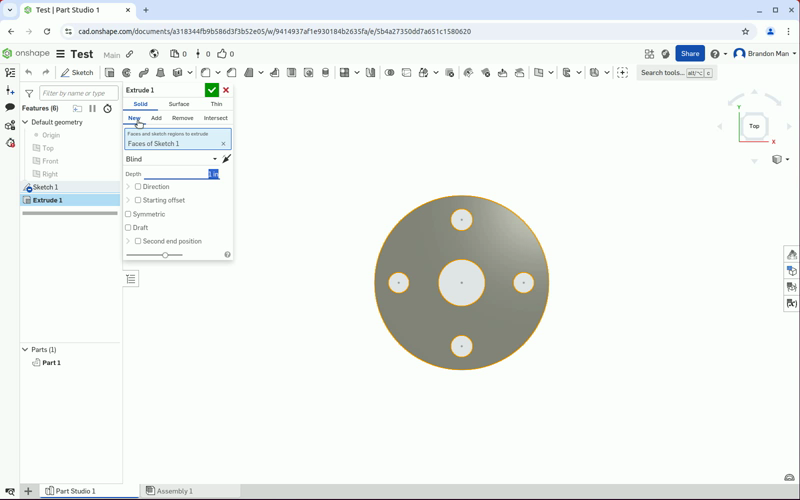
text(3.611)
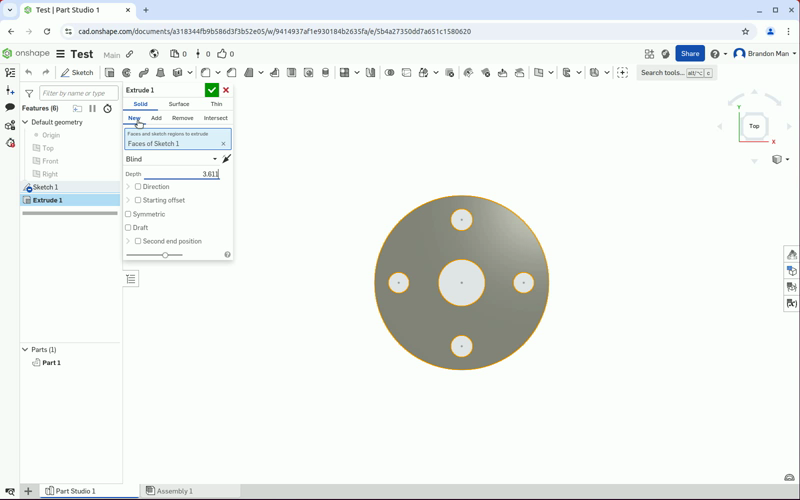
key(enter)
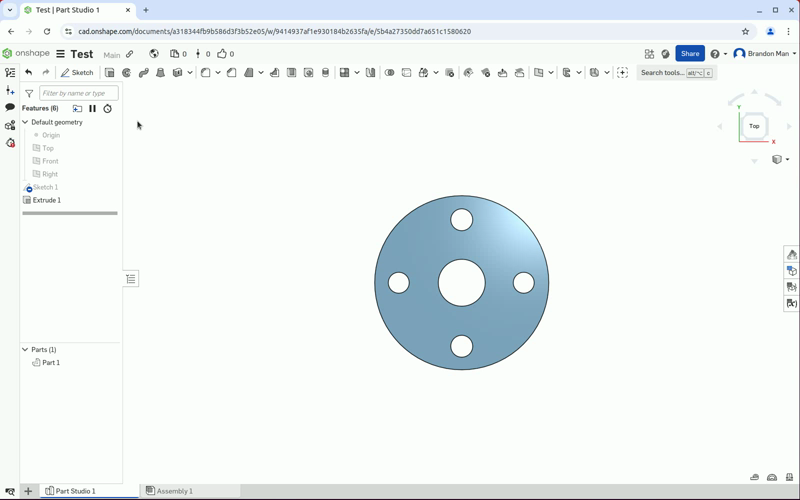
key(shift+h)
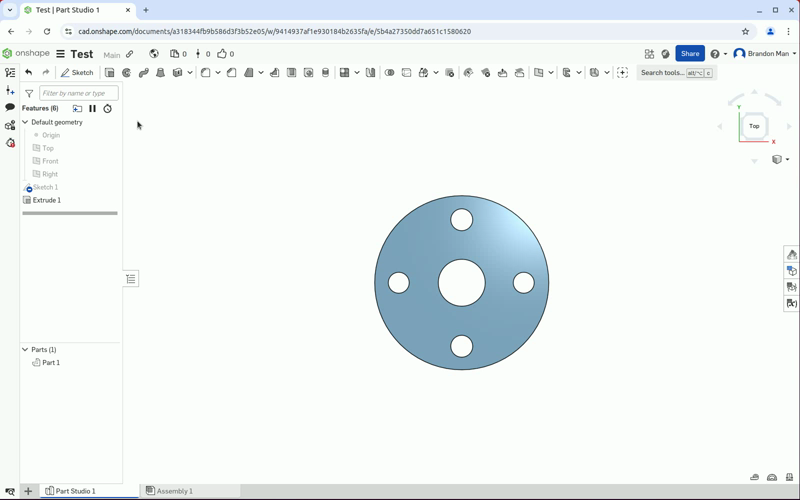
key(shift+h)
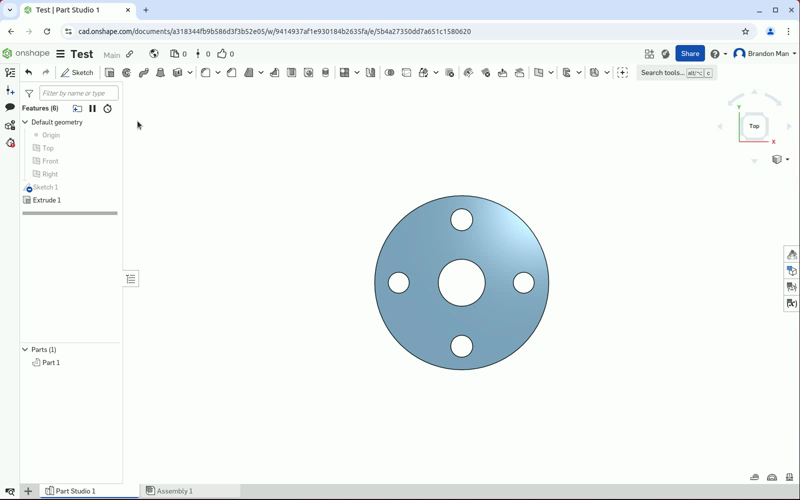
mouse_move(73, 189)
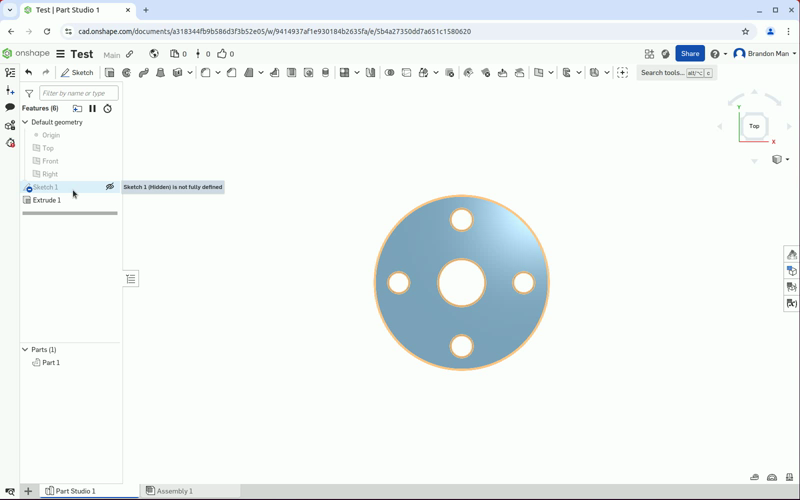
click(73, 189)
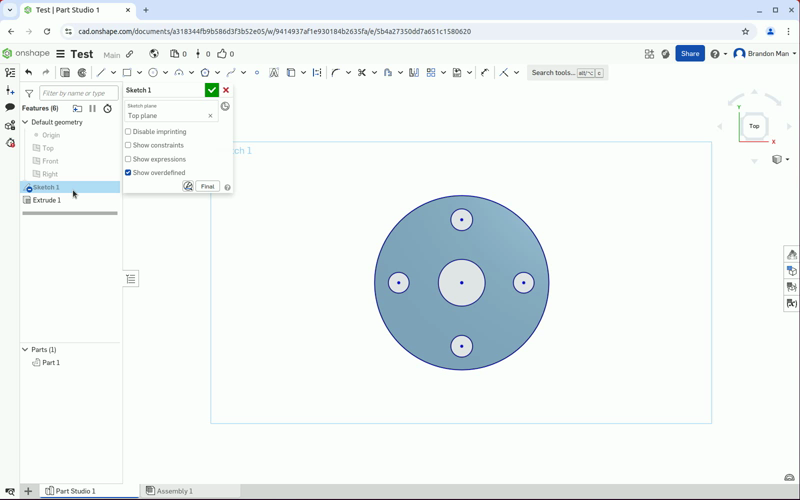
mouse_move(229, 92)
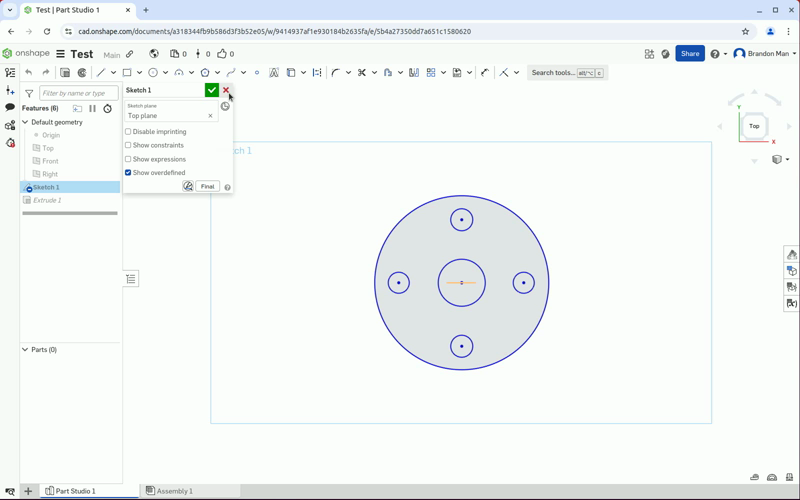
click(229, 92)
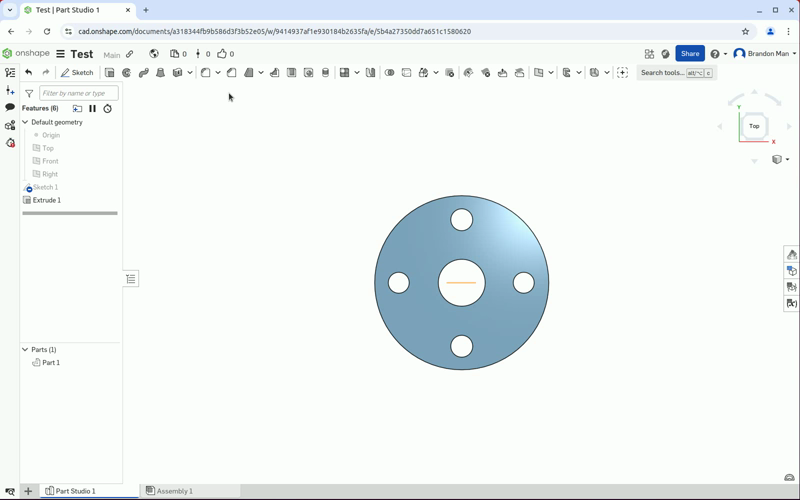
mouse_move(541, 75)
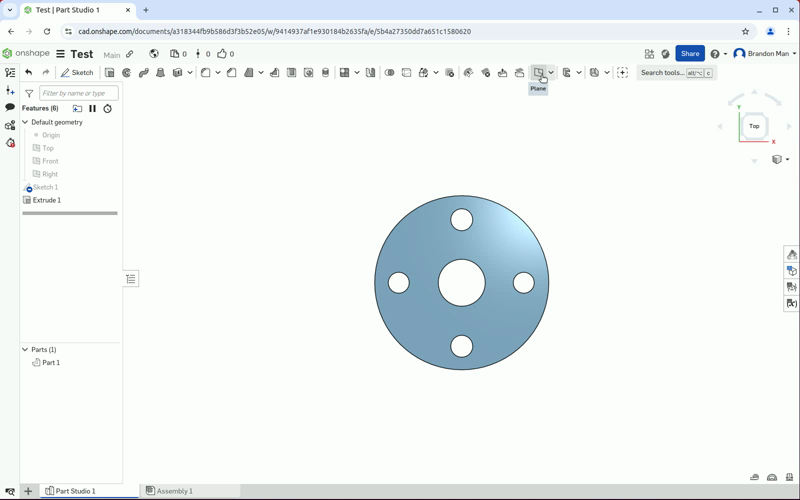
click(541, 75)
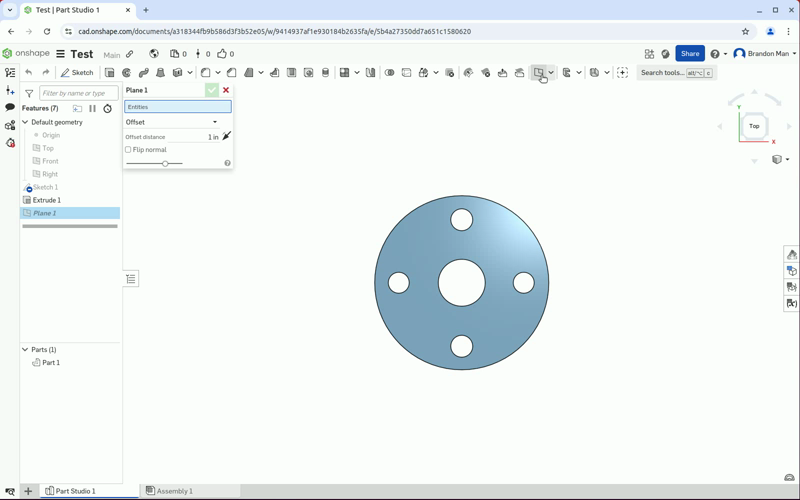
mouse_move(73, 150)
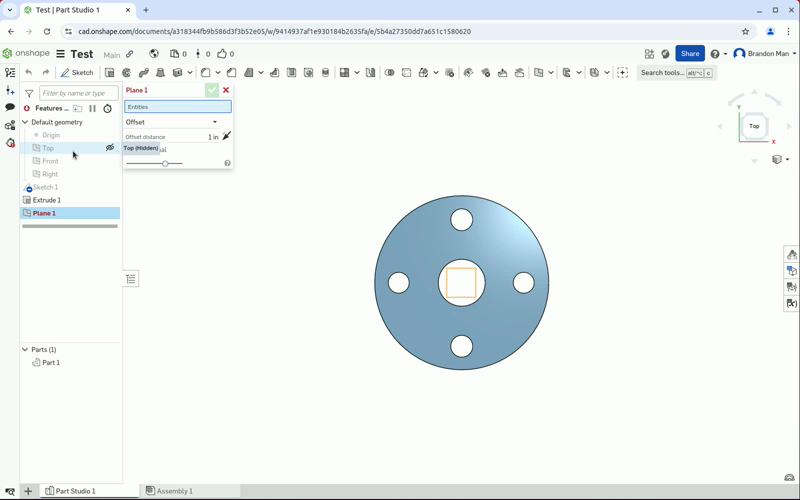
click(73, 150)
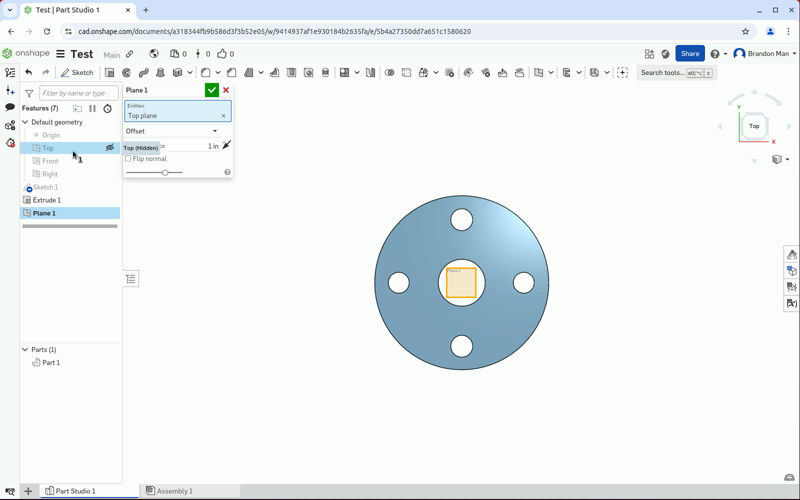
key(tab, 2)
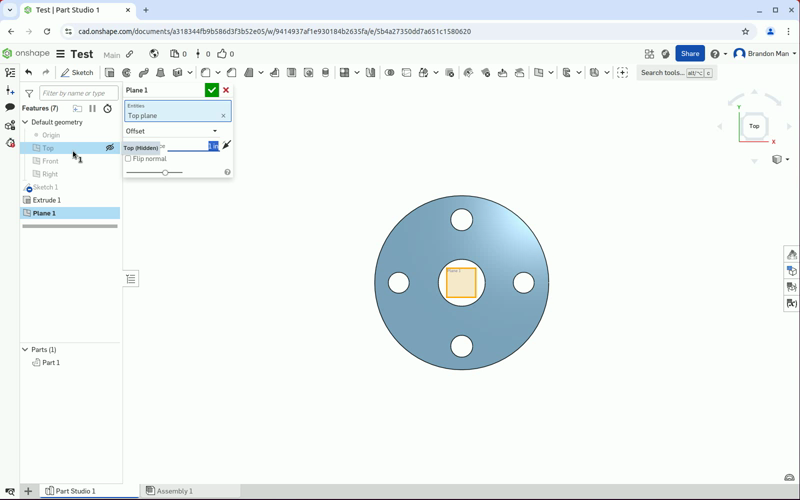
text(3.605)
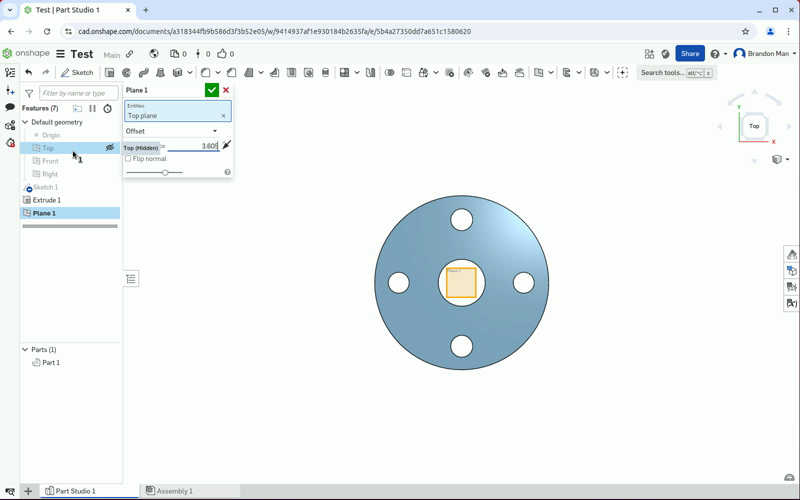
key(enter, 2)
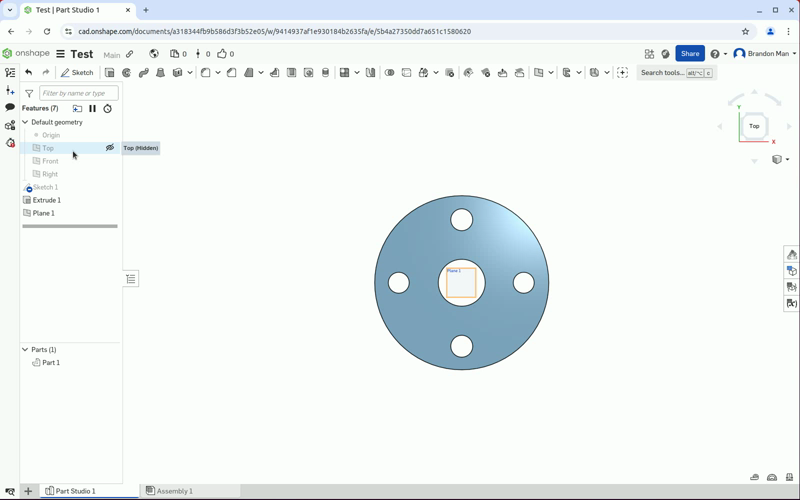
key(shift+s)
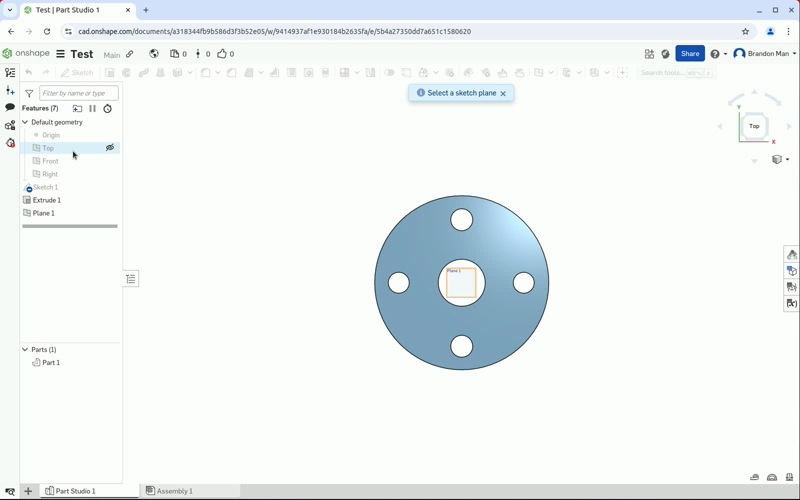
mouse_move(73, 215)
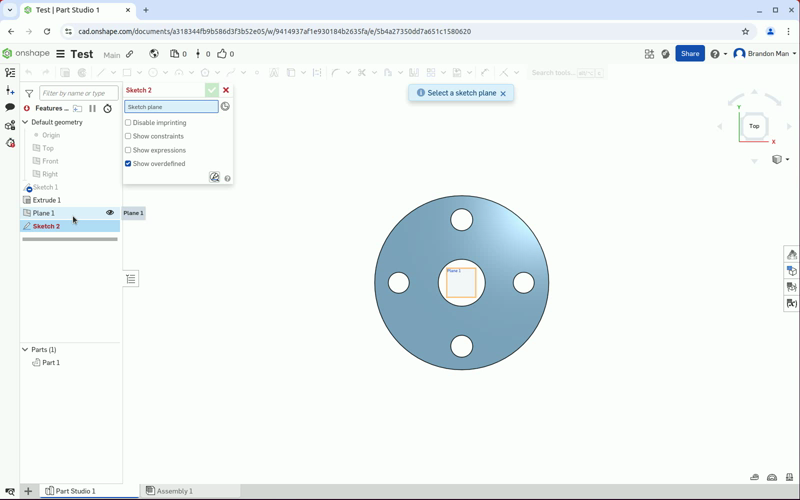
click(73, 215)
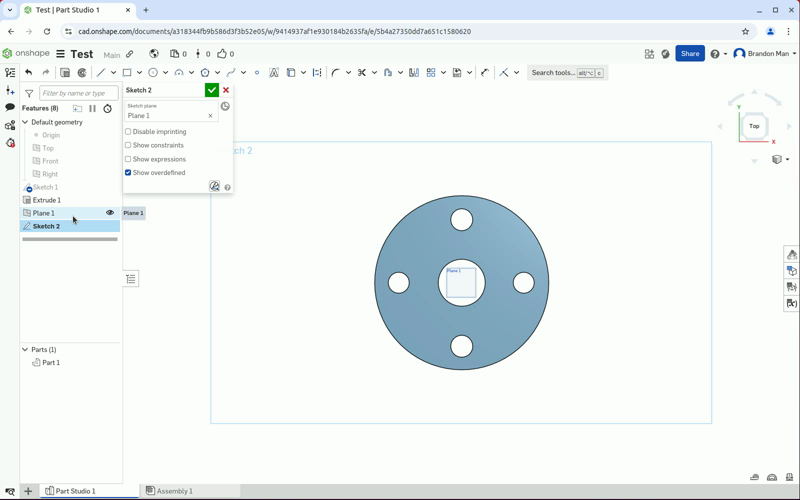
mouse_move(73, 352)
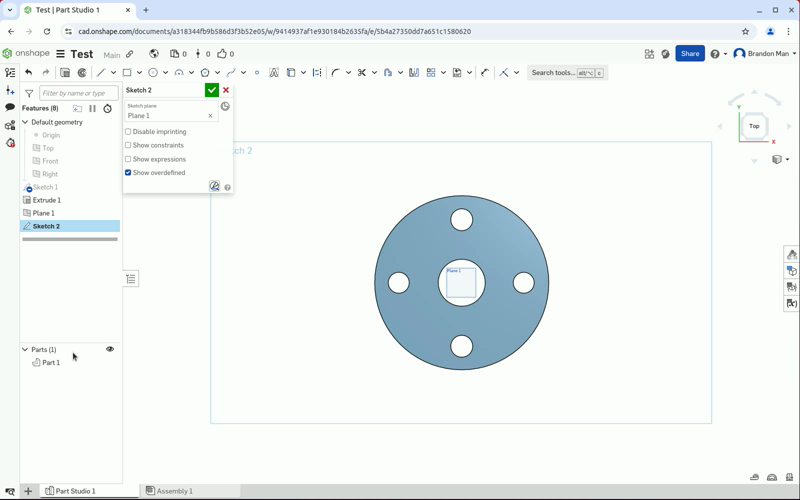
key(y)
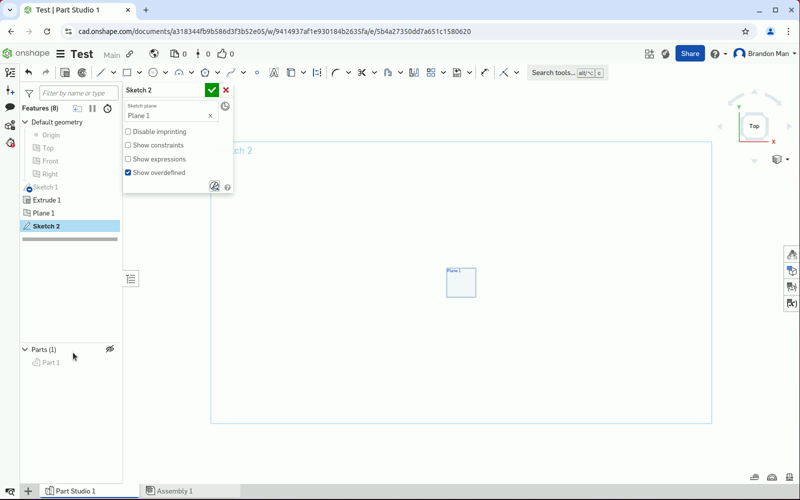
key(c)
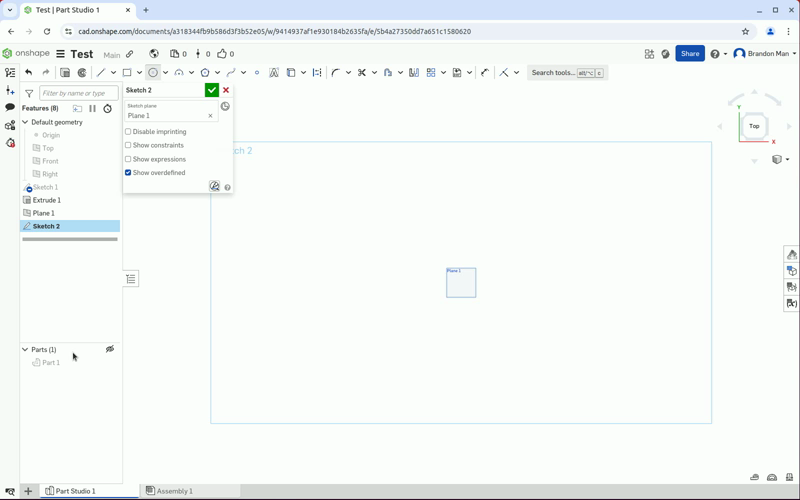
key_down(shift)
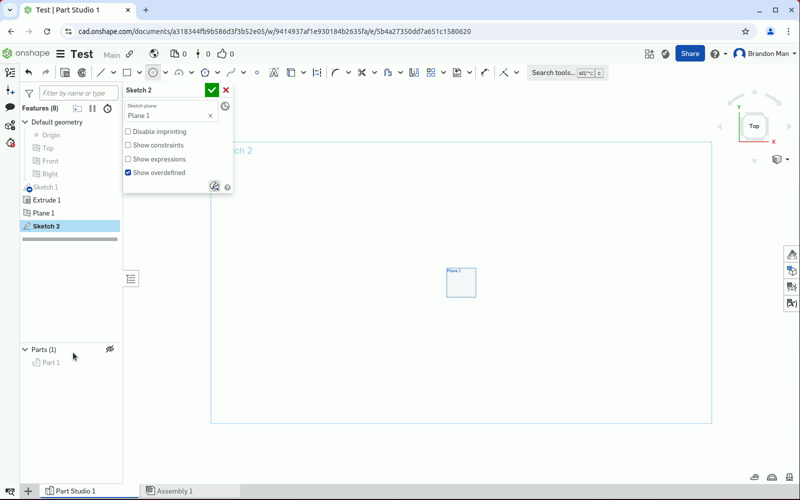
mouse_move(461, 282)
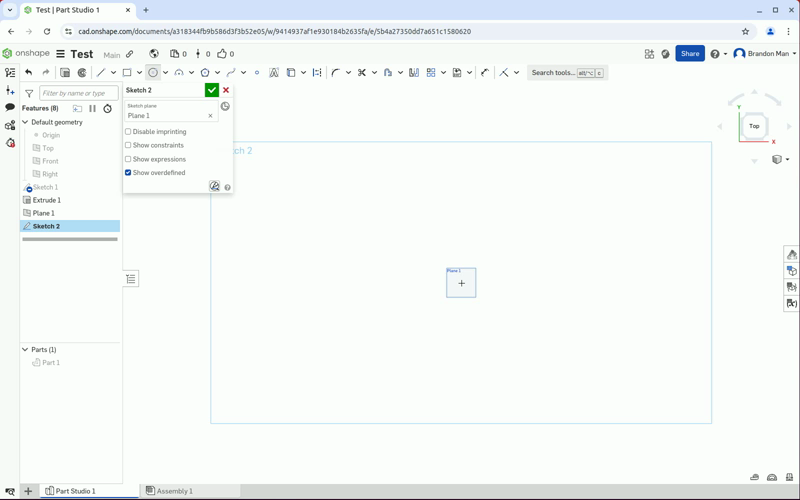
click(461, 282)
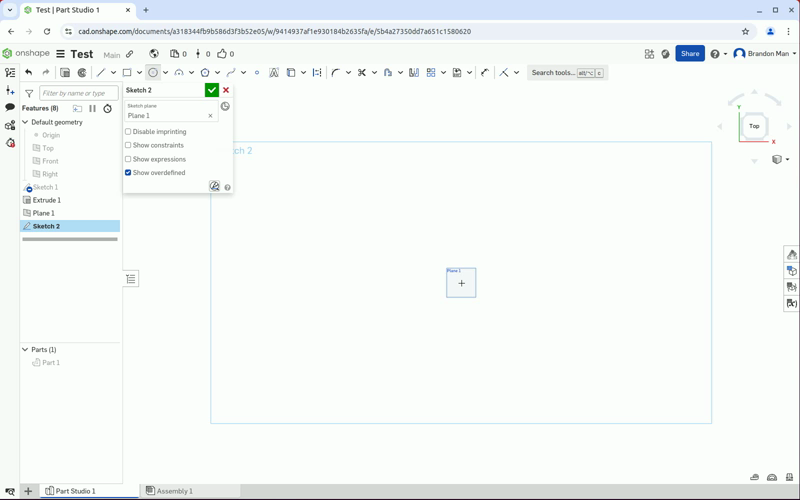
key_up(shift)
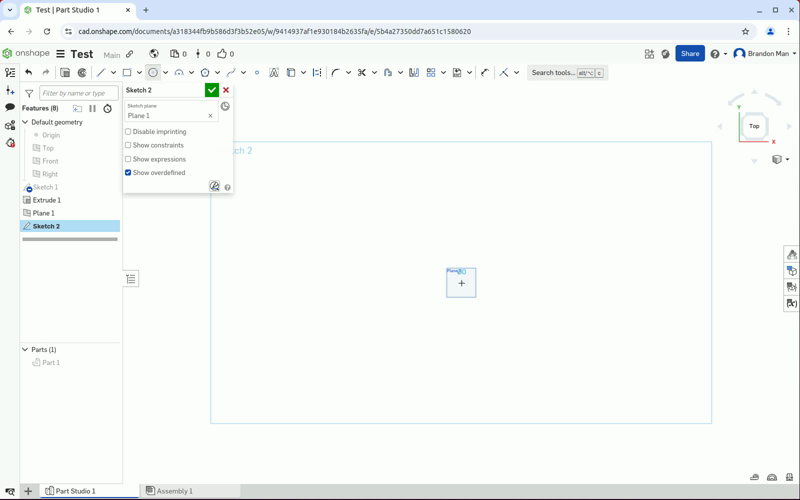
mouse_move(503, 282)
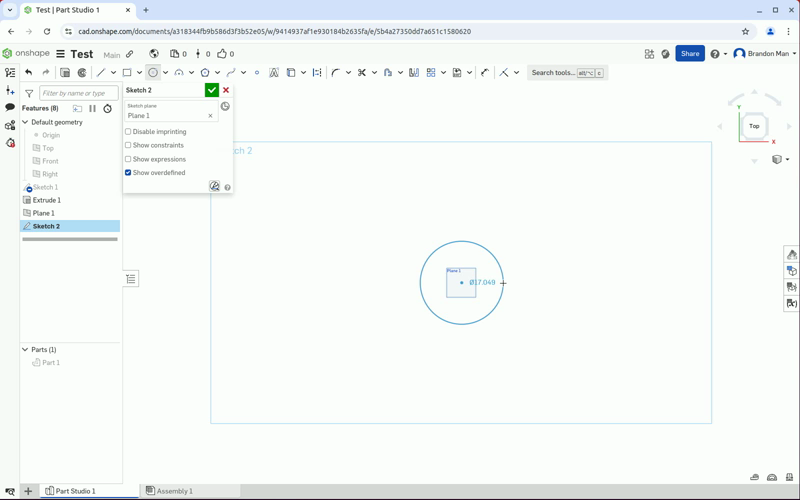
click(503, 282)
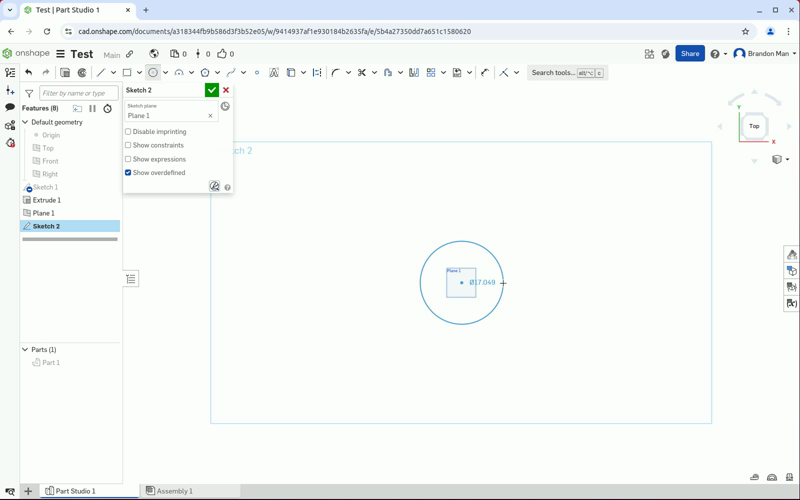
key(esc)
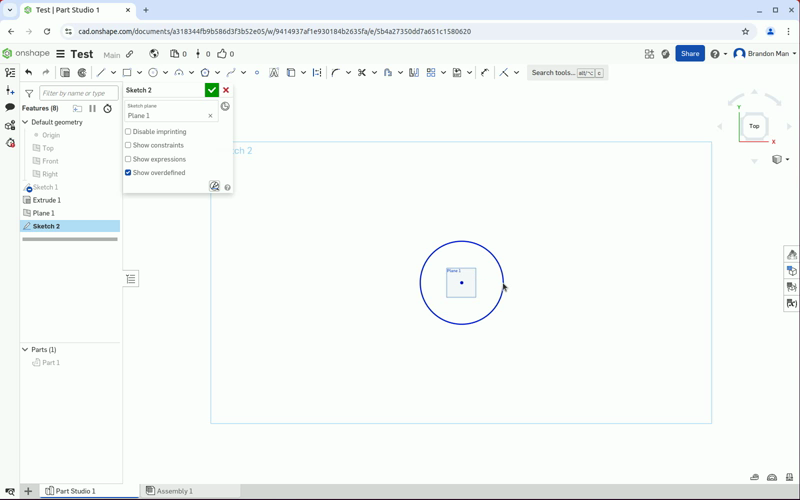
key(c)
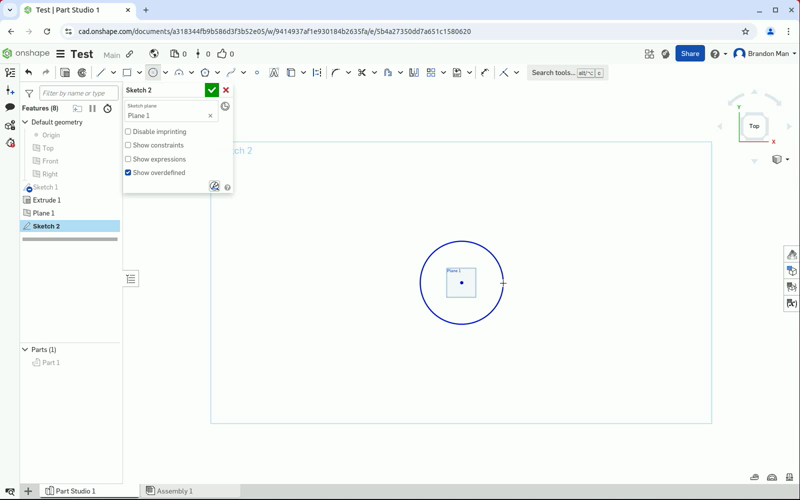
key_down(shift)
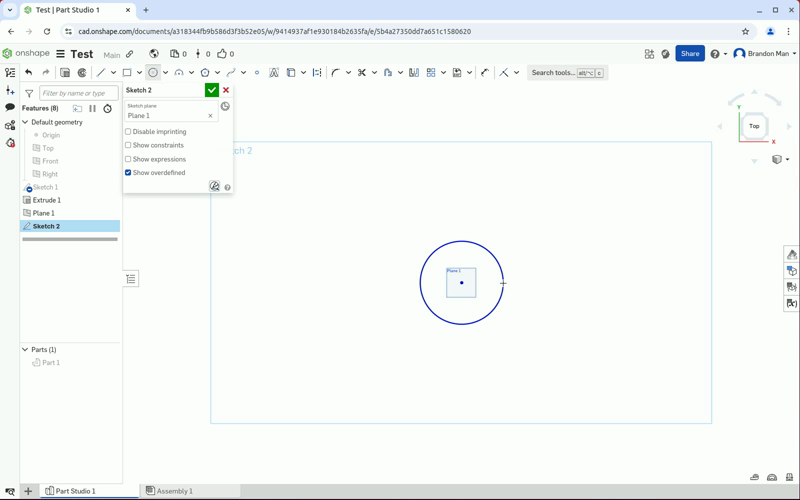
mouse_move(461, 282)
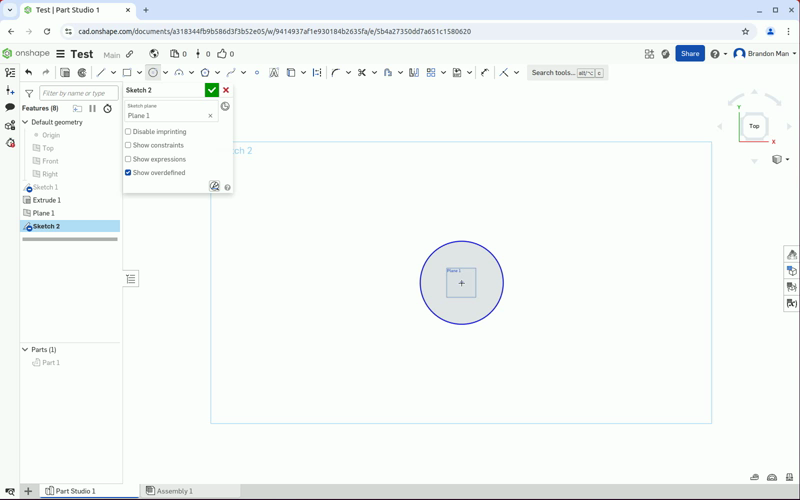
click(461, 282)
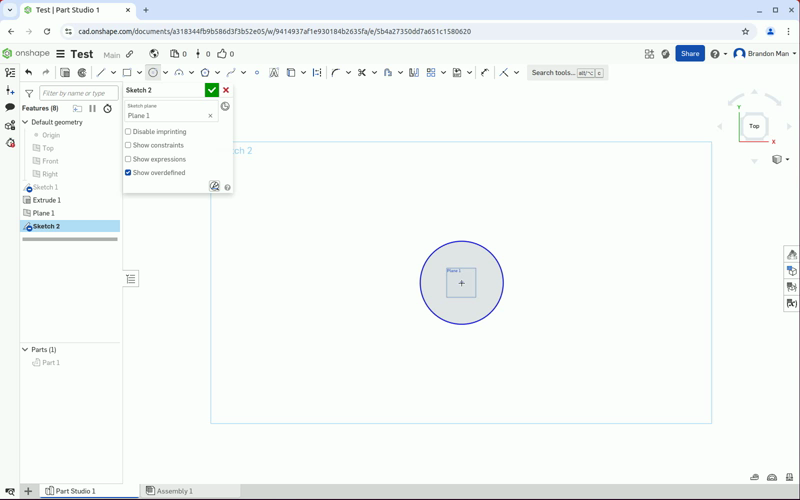
key_up(shift)
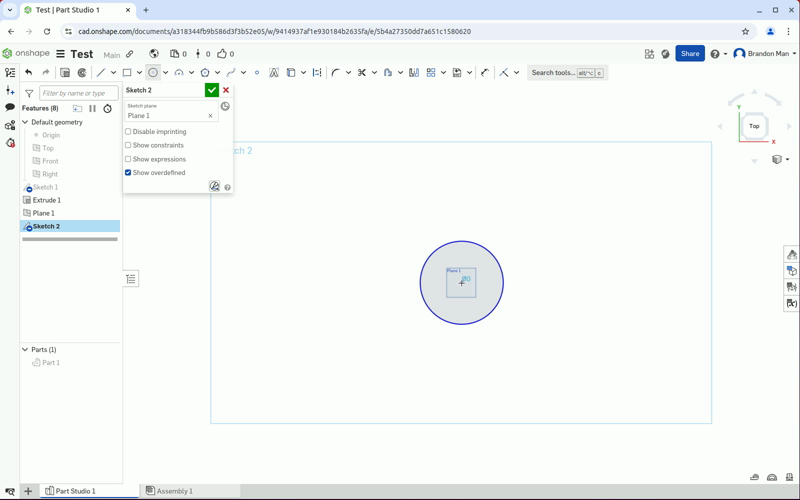
mouse_move(485, 282)
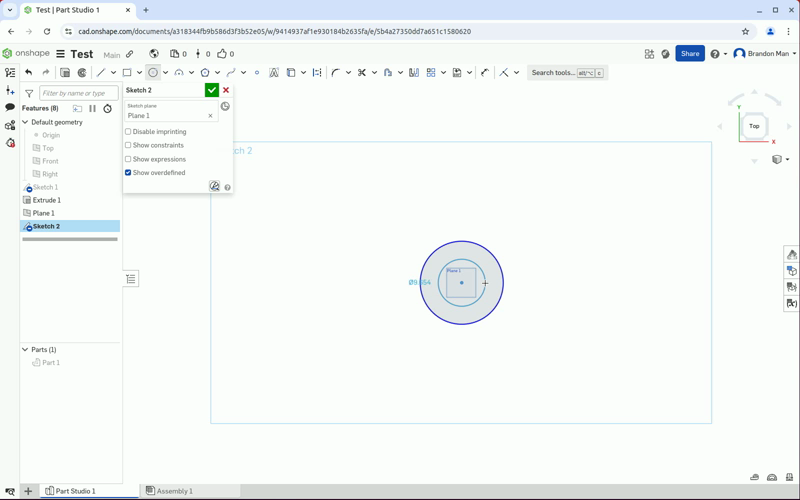
click(485, 282)
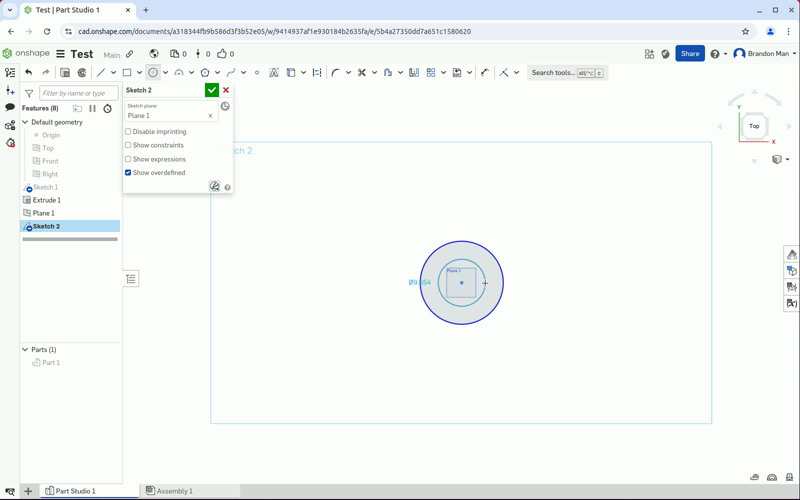
key(esc)
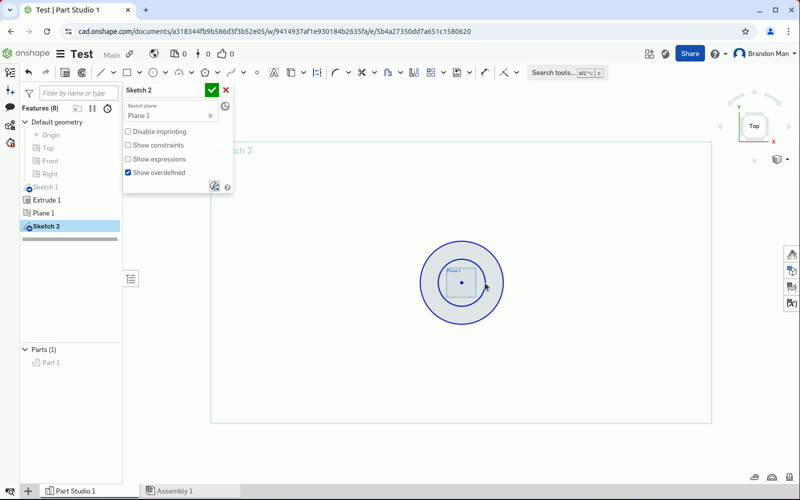
mouse_move(484, 264)
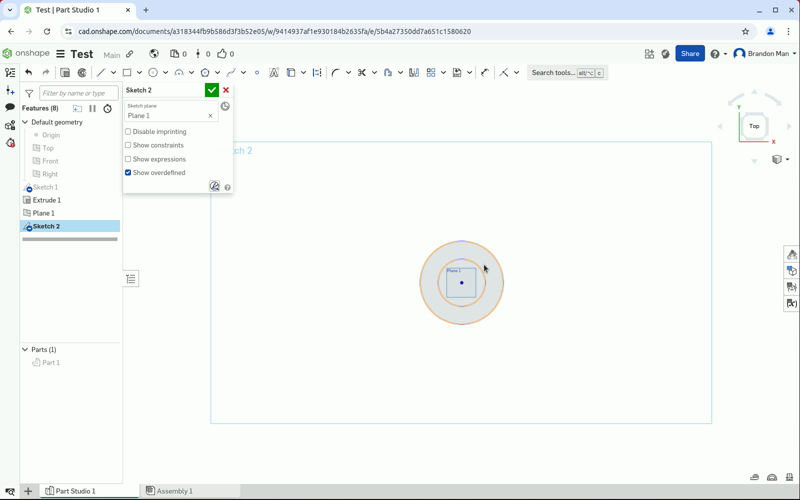
click(484, 264)
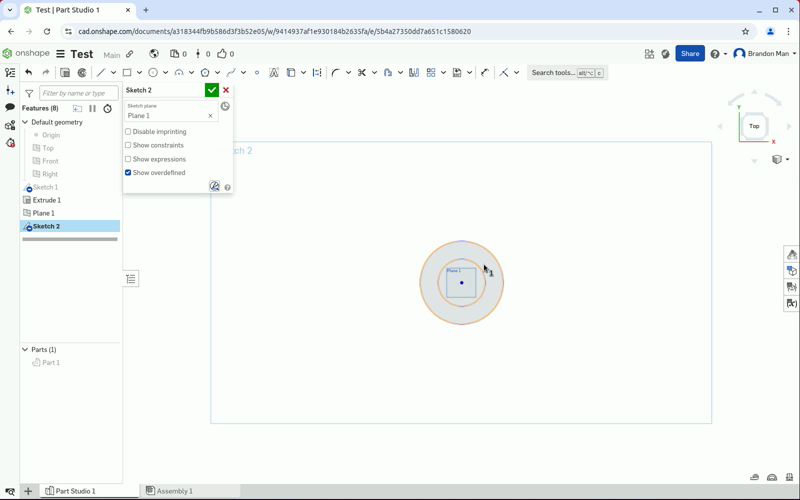
mouse_move(73, 352)
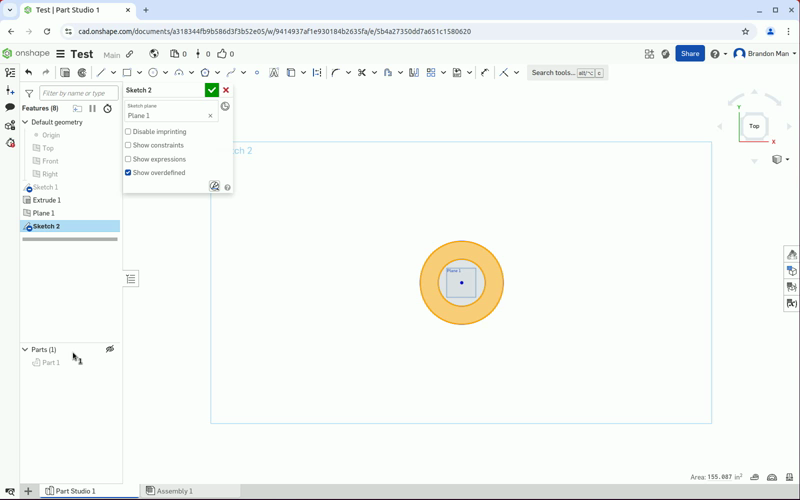
key(shift+y)
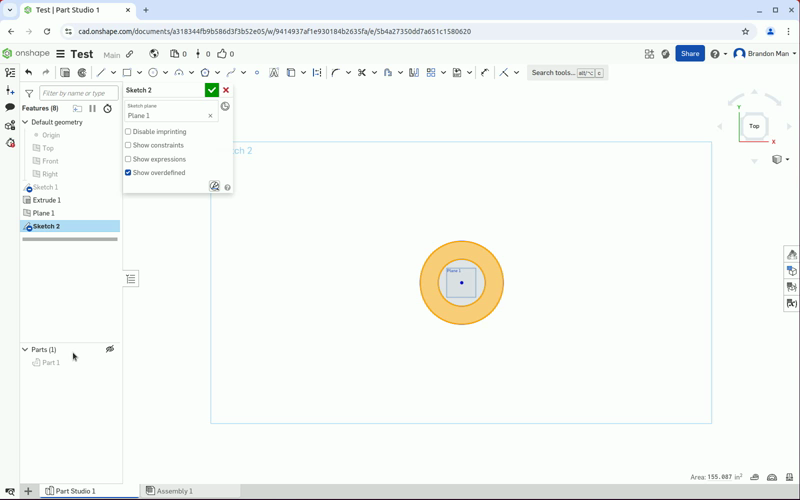
key(shift+e)
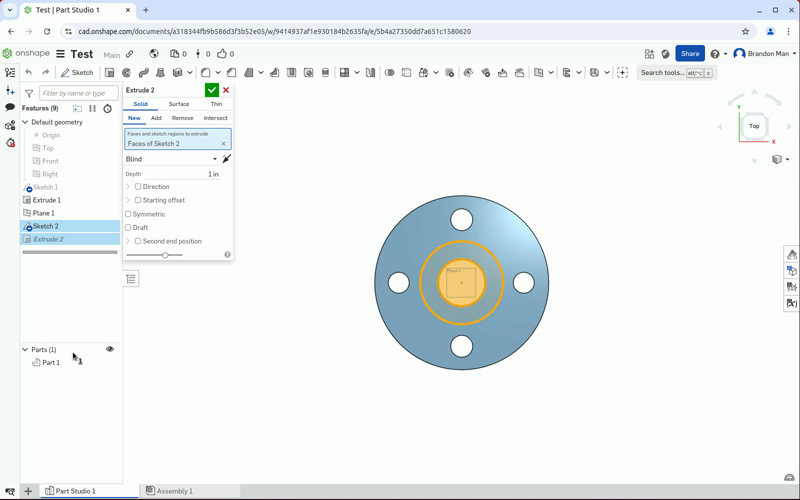
mouse_move(143, 106)
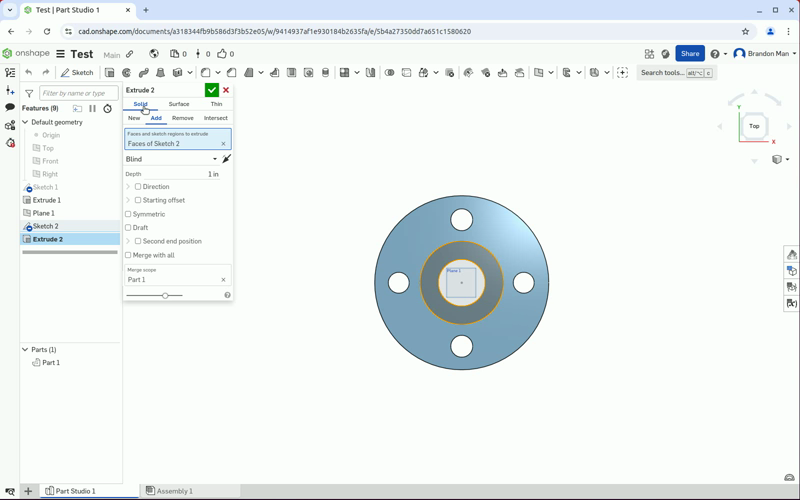
click(143, 106)
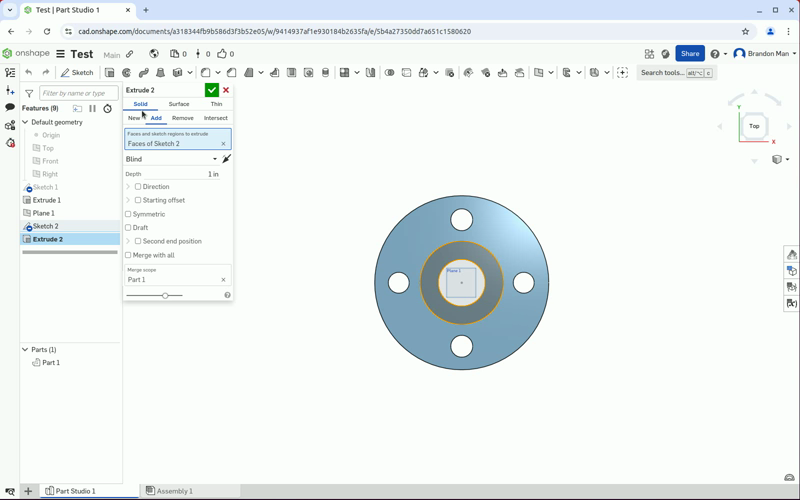
mouse_move(137, 120)
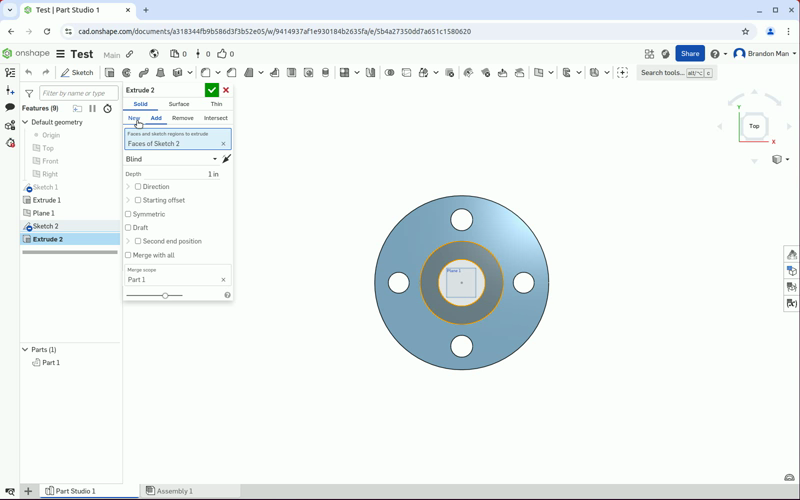
click(137, 120)
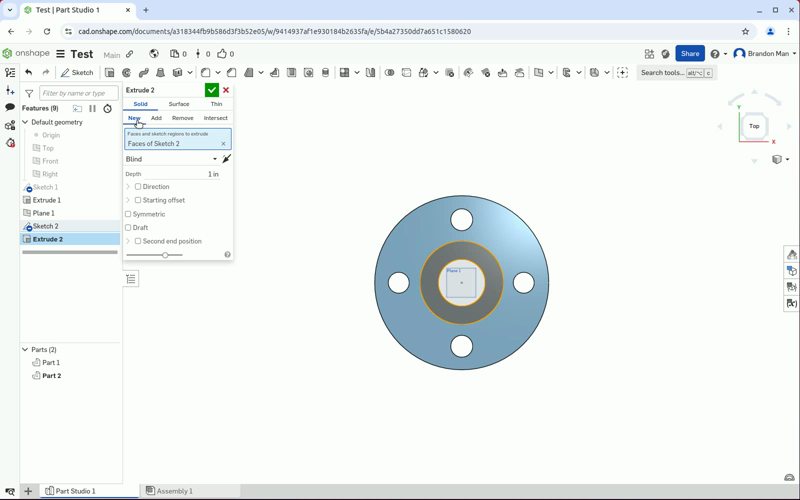
key(tab, 4)
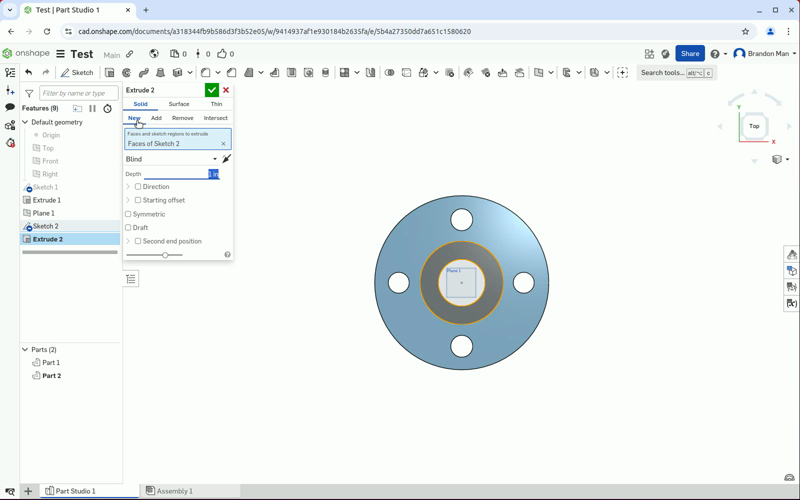
text(16.128)
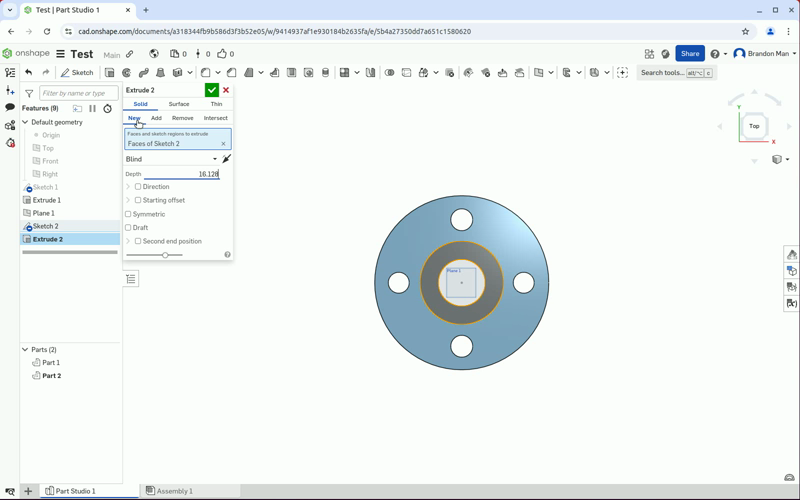
key(enter)
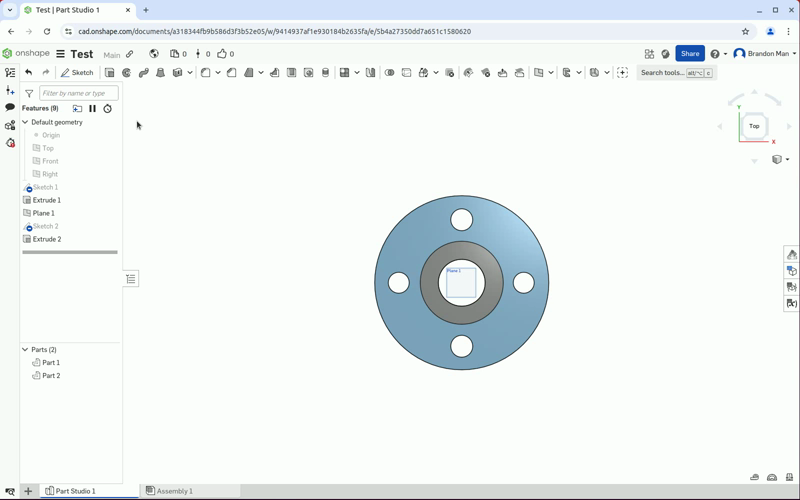
key(shift+h)
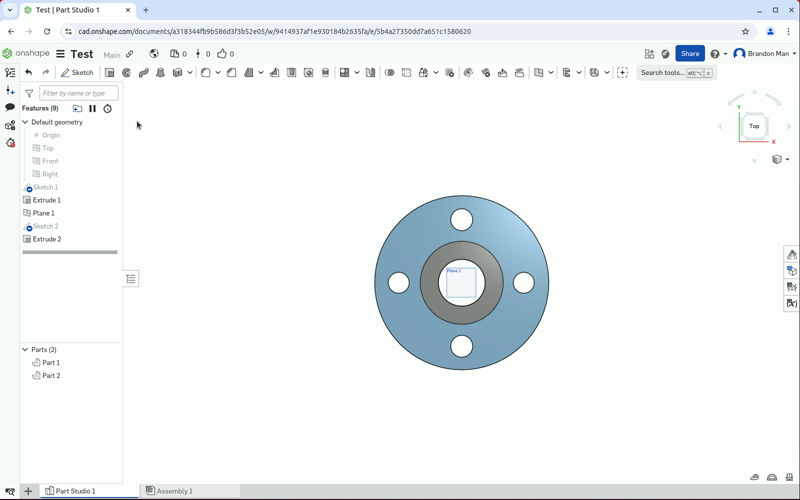
key(shift+h)
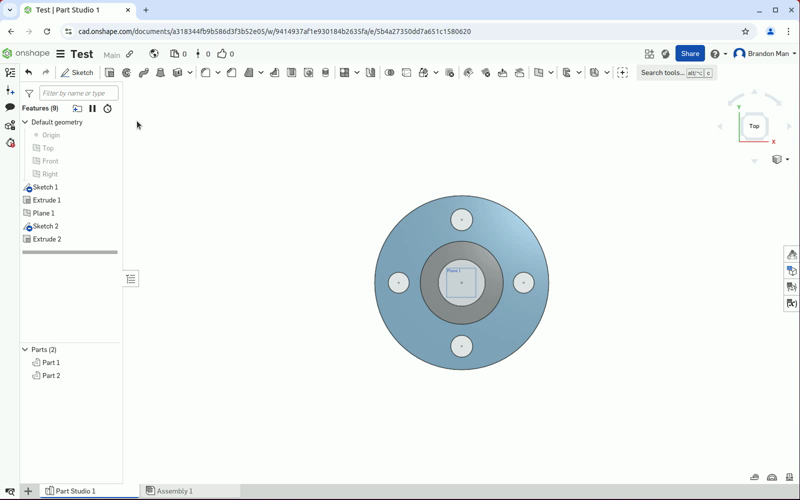
key(shift+7)
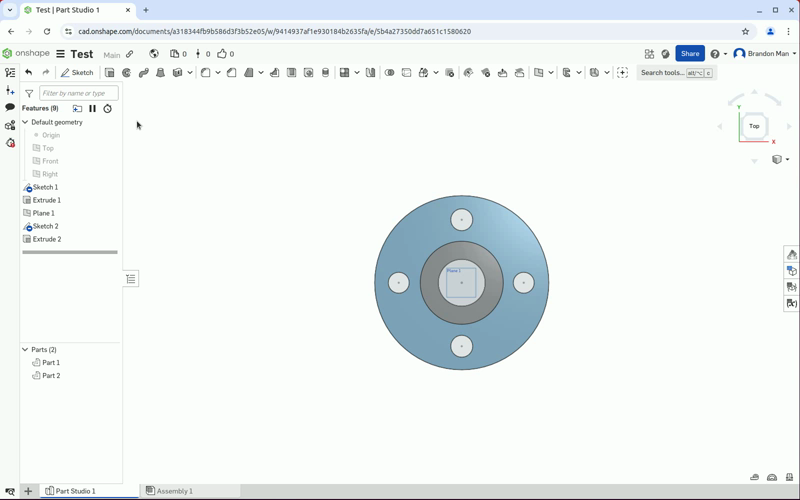
key(up, 3)
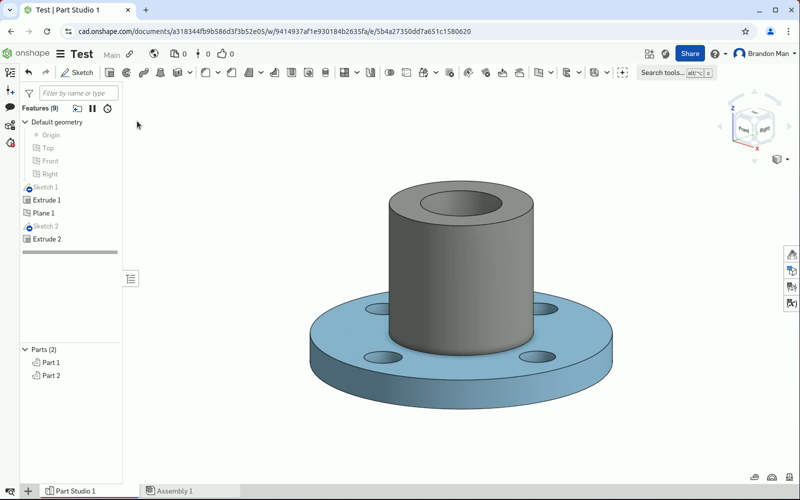
key(left, 3)
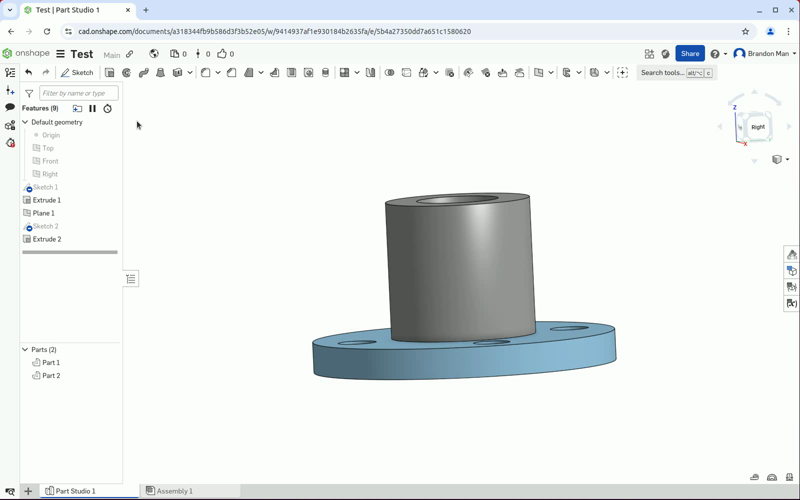
key(right, 3)
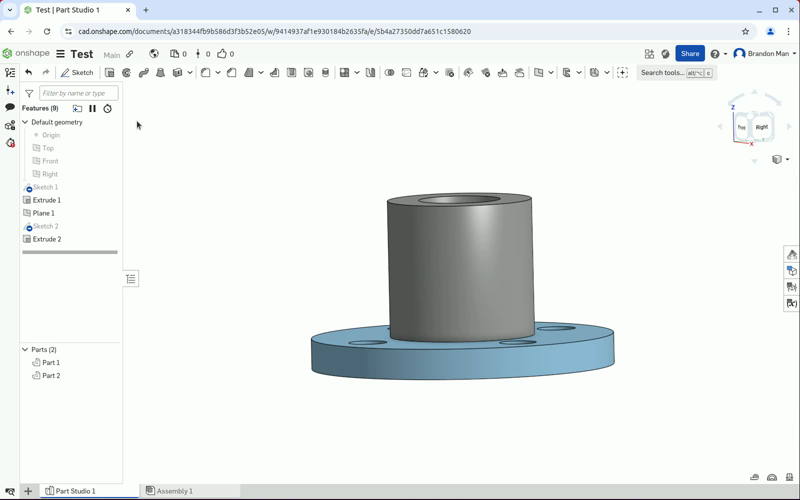
key(down, 3)
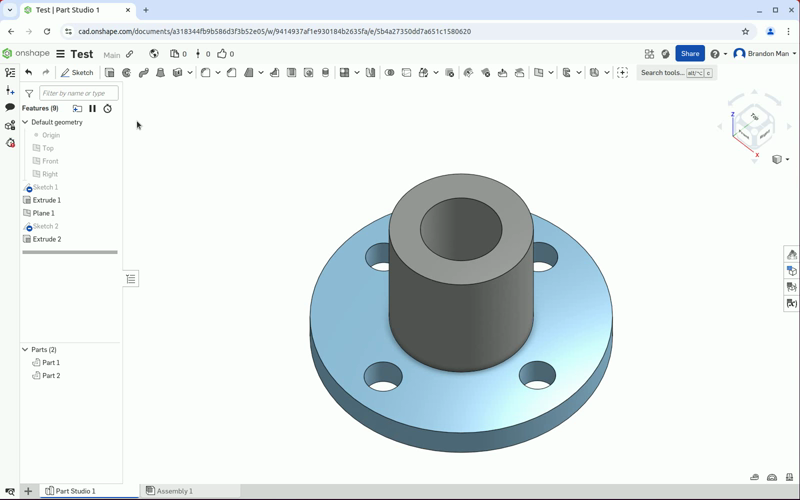
mouse_move(73, 189)
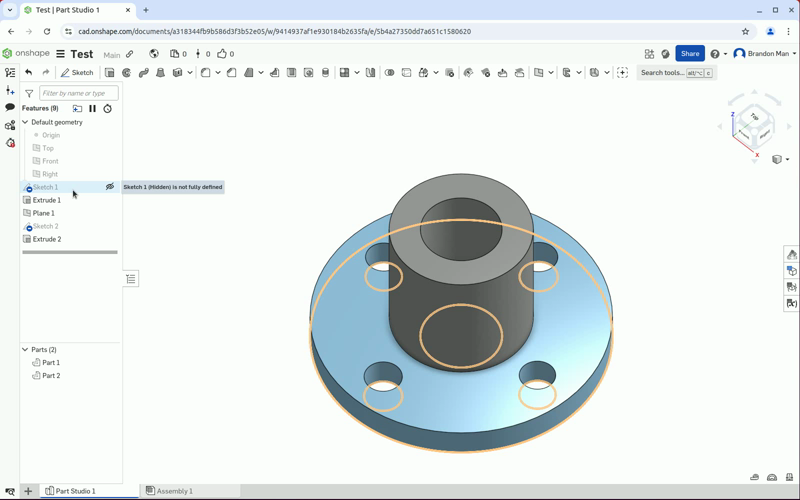
click(73, 189)